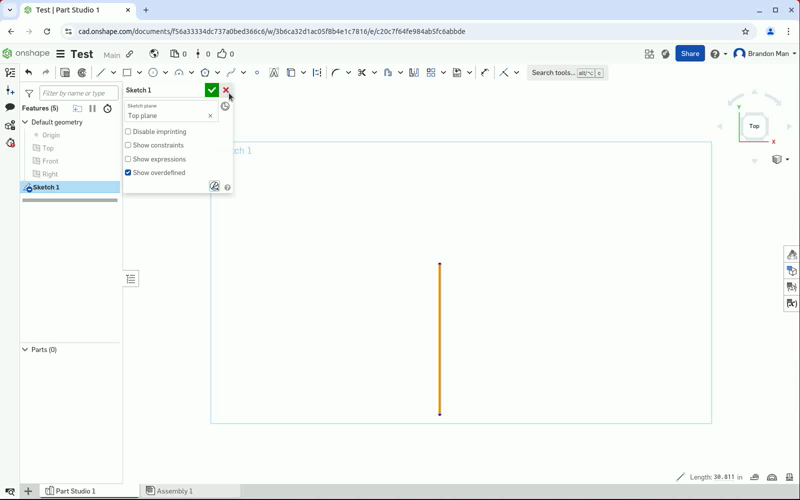
key(shift+h)
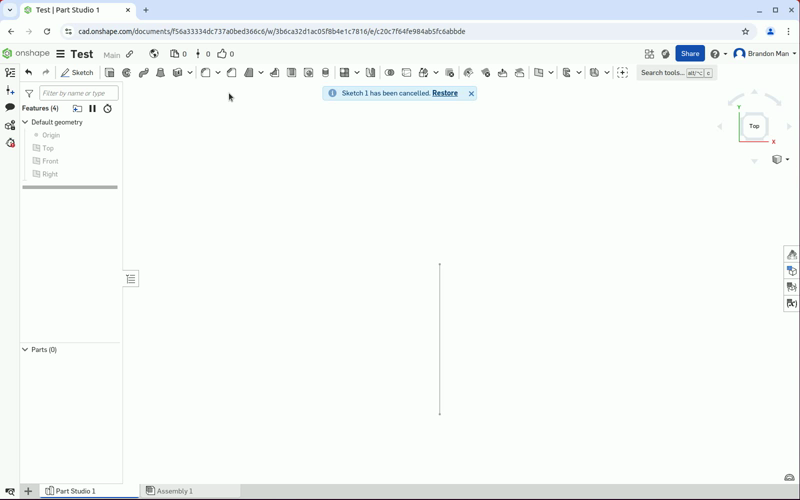
mouse_move(73, 352)
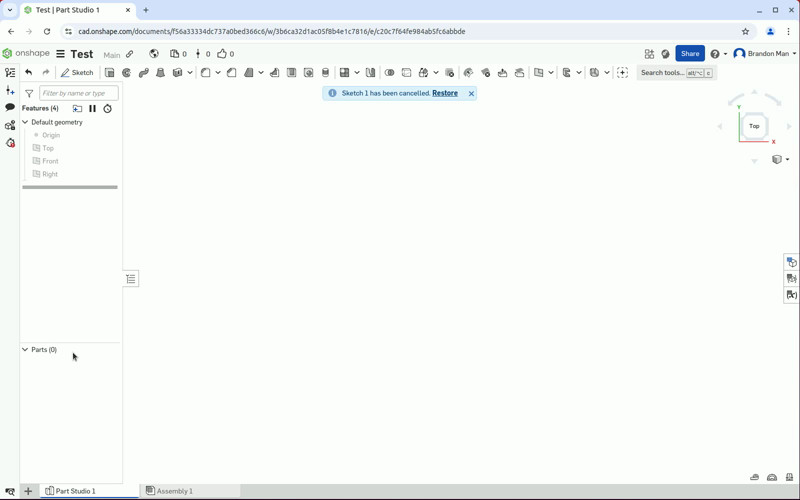
key(y)
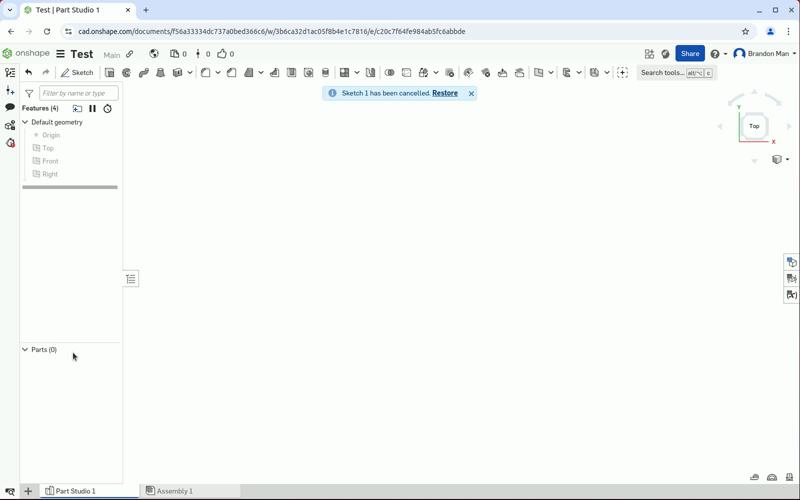
key(shift+p)
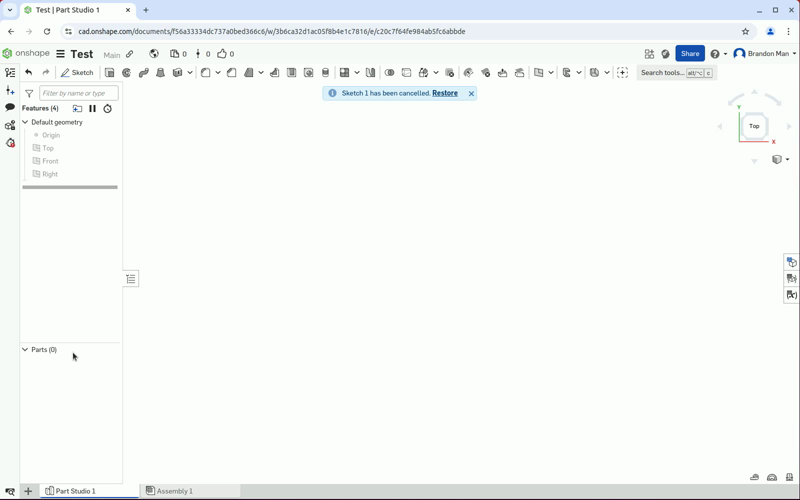
key(space)
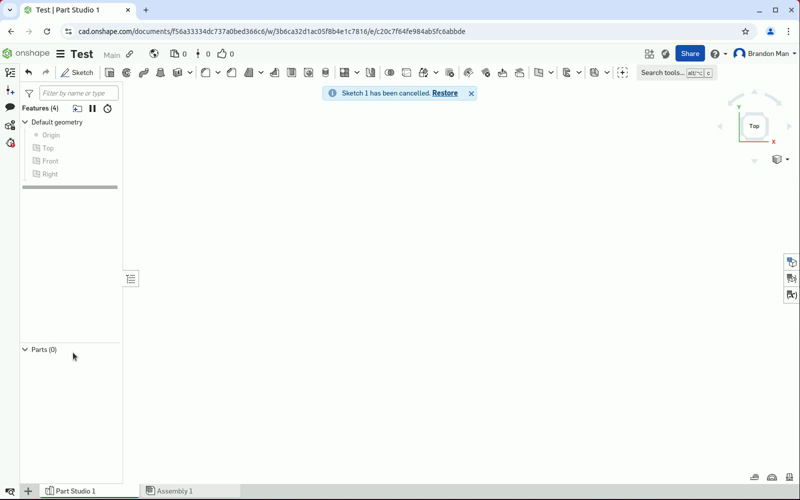
key_down(shift)
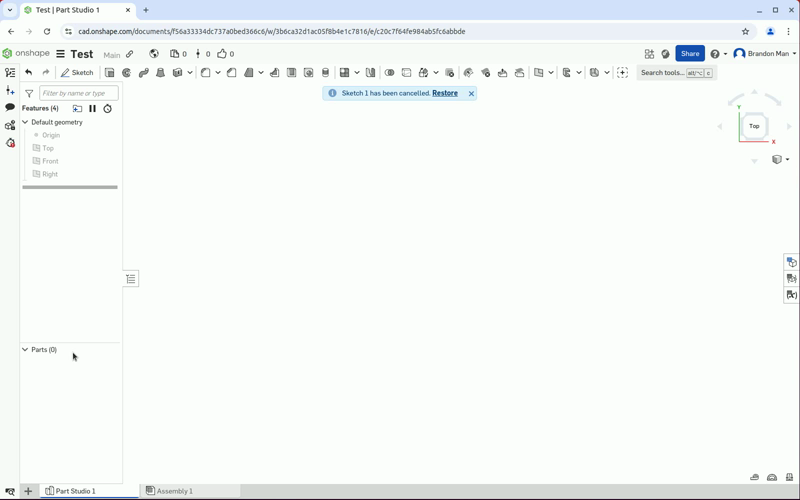
key(up)
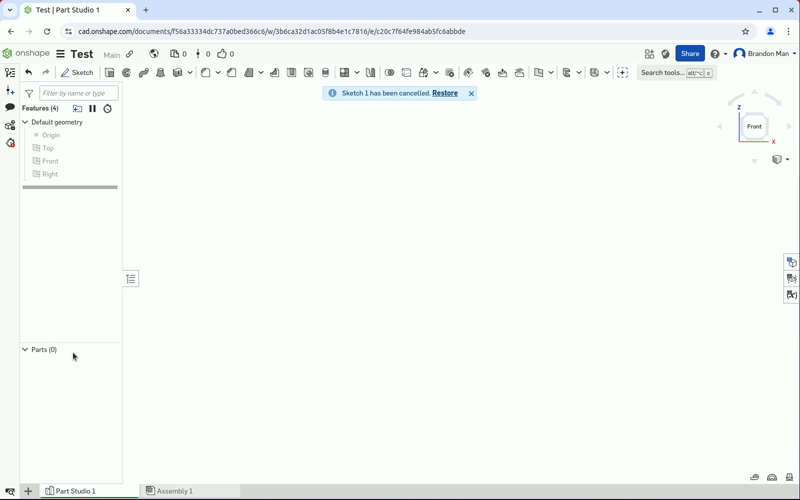
key_up(shift)
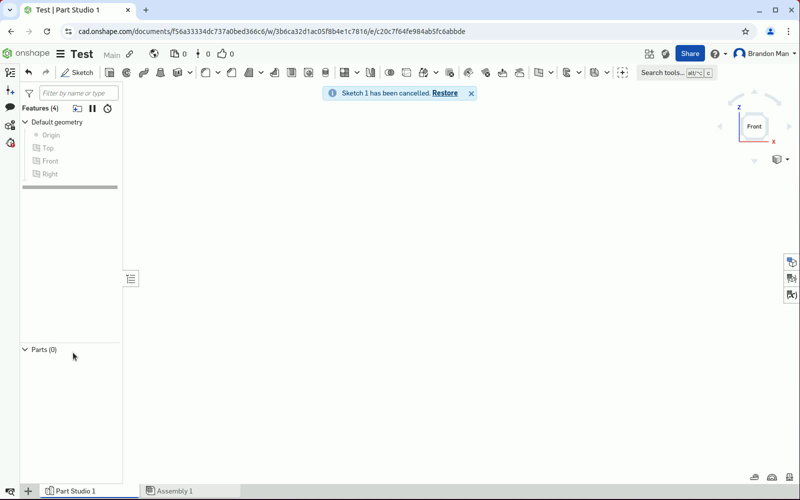
mouse_move(73, 352)
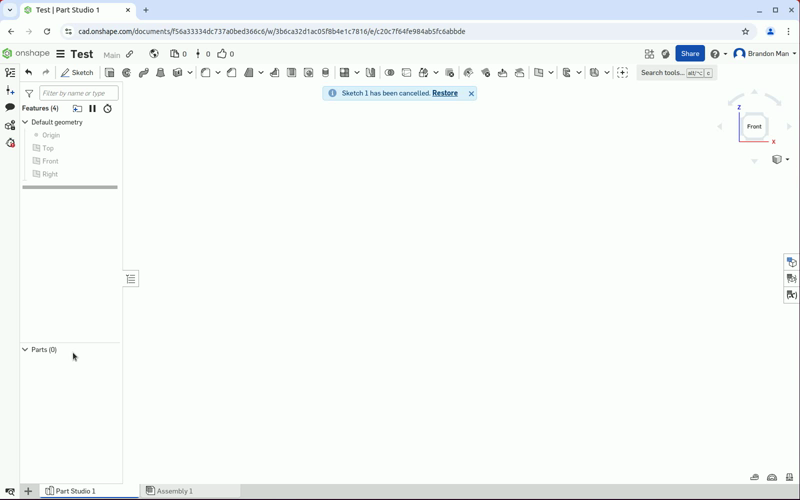
key(shift+y)
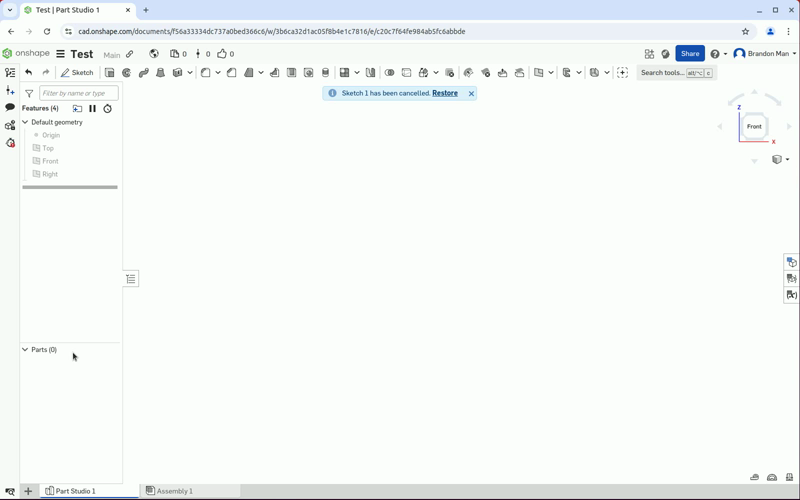
key(shift+s)
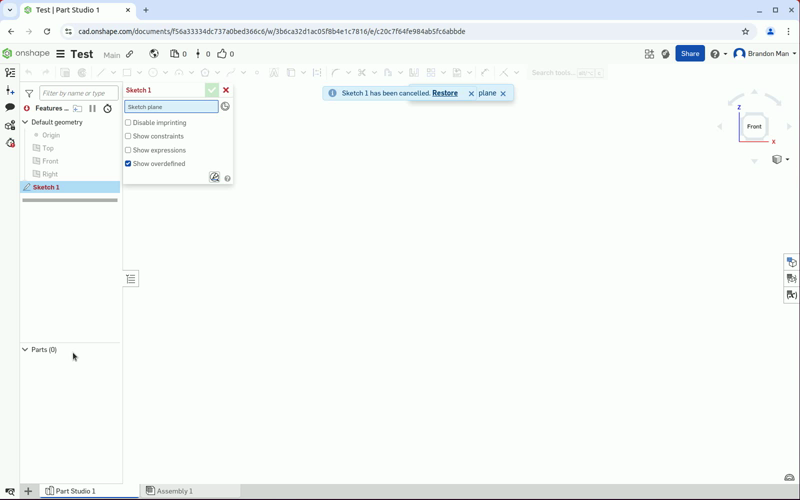
mouse_move(73, 163)
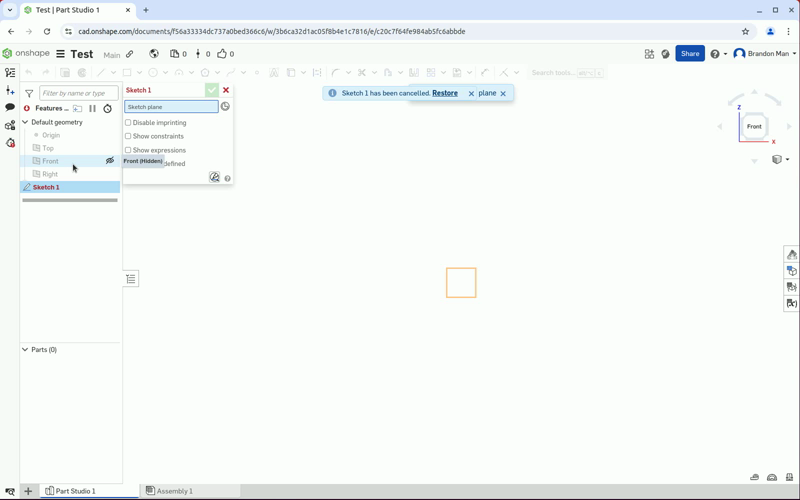
click(73, 163)
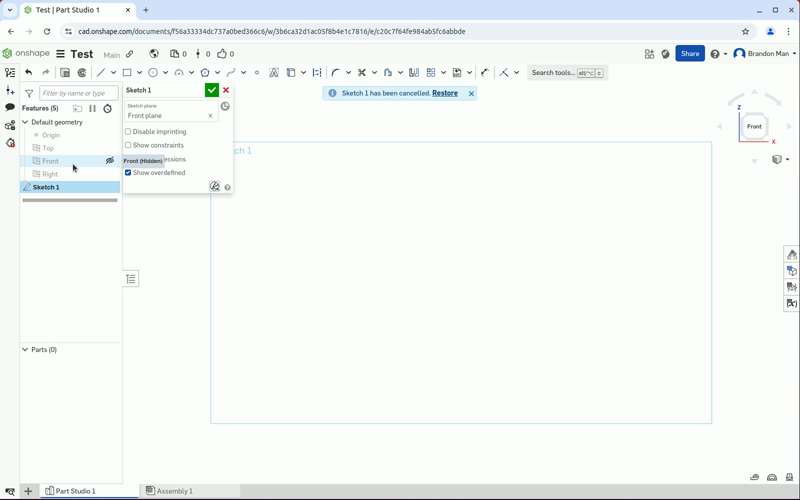
mouse_move(73, 352)
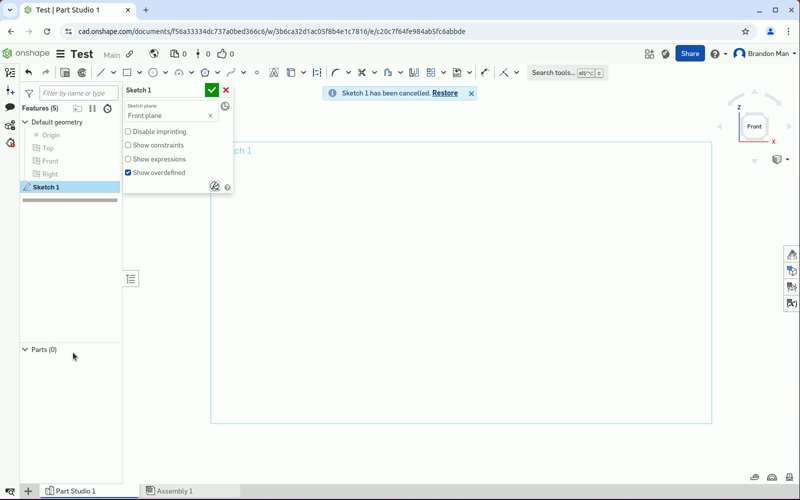
key(y)
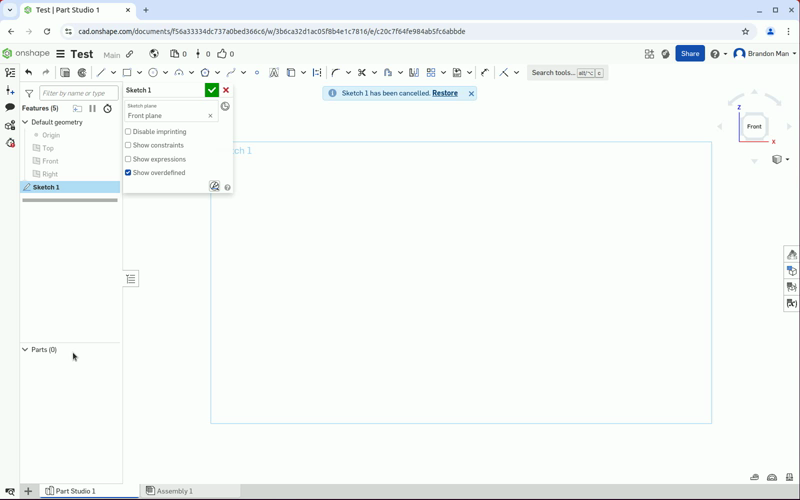
key(l)
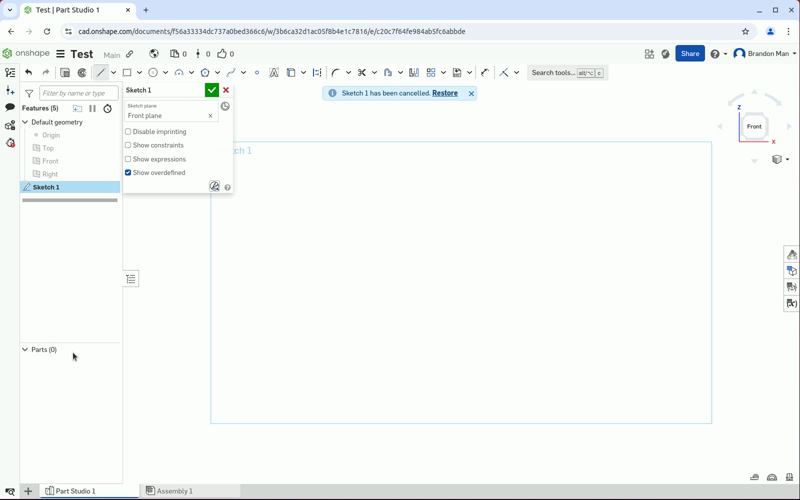
key_down(shift)
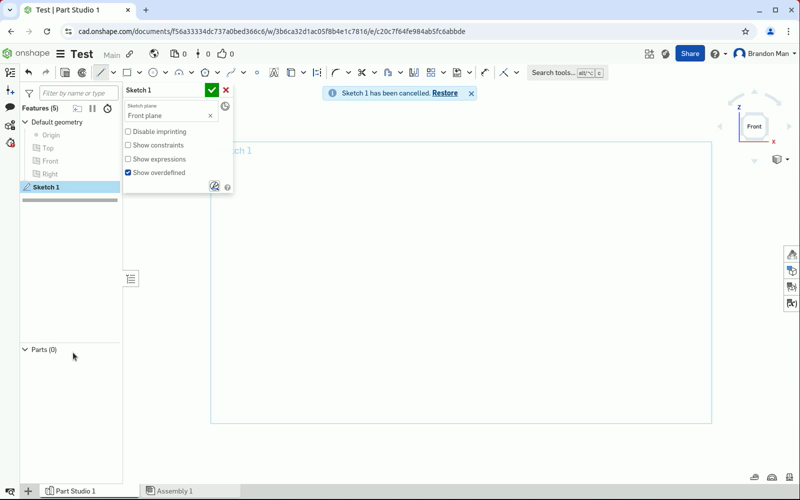
mouse_move(419, 282)
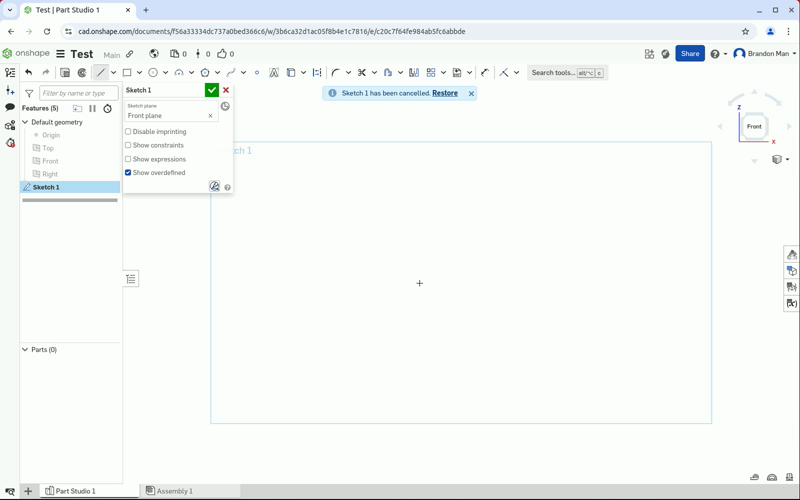
click(419, 282)
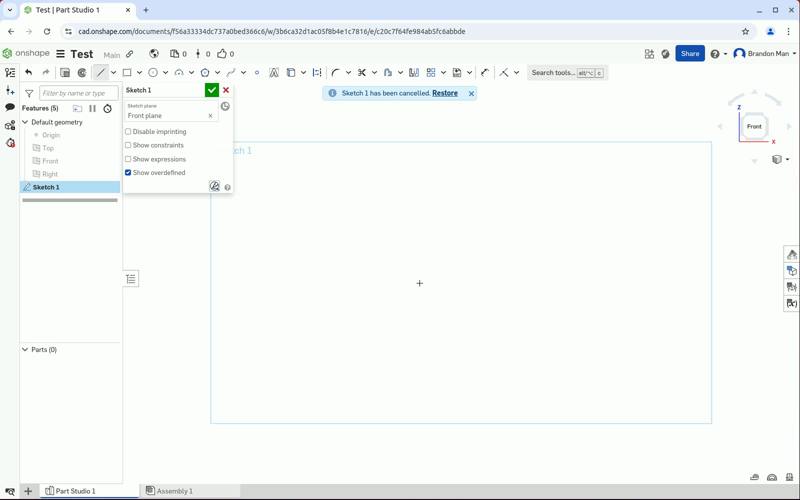
key_up(shift)
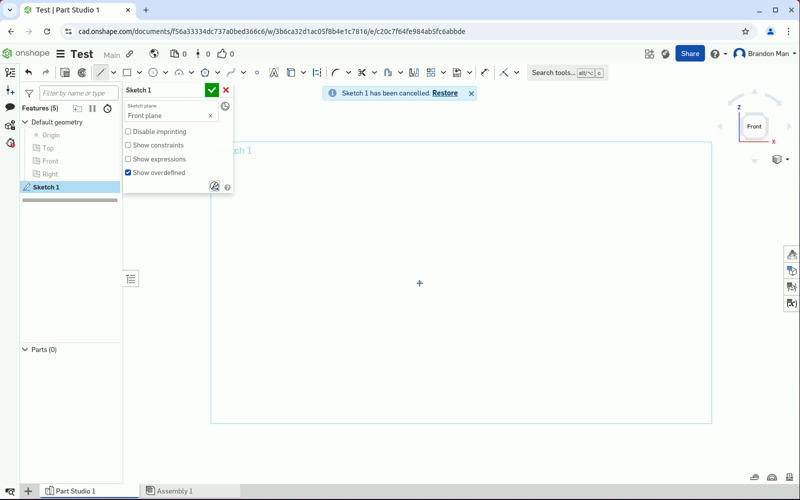
key_down(shift)
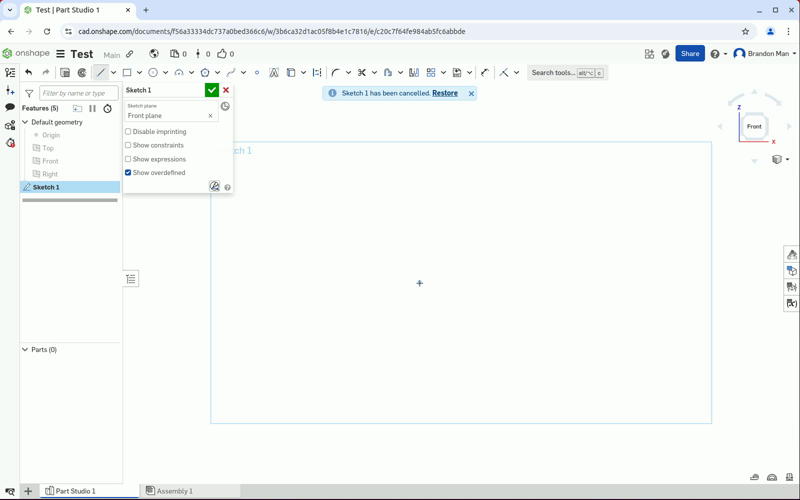
mouse_move(502, 282)
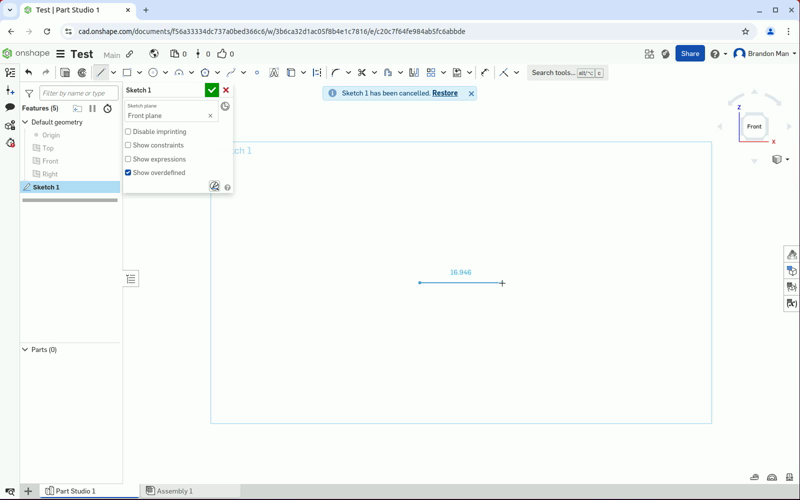
click(502, 282)
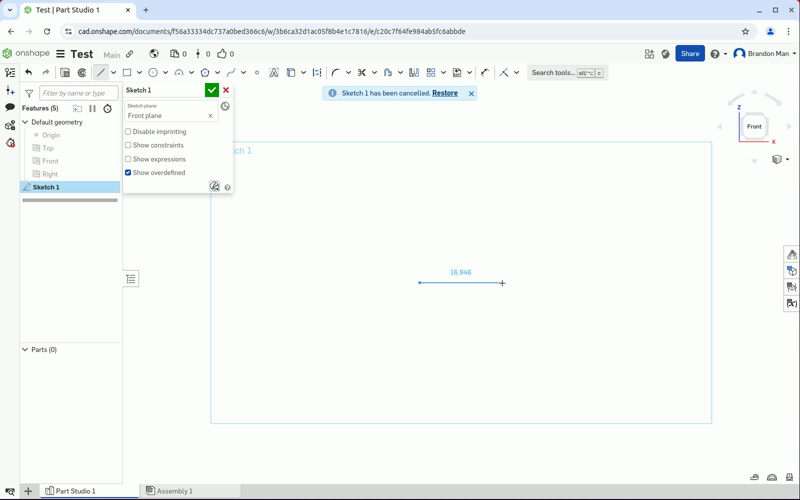
key_up(shift)
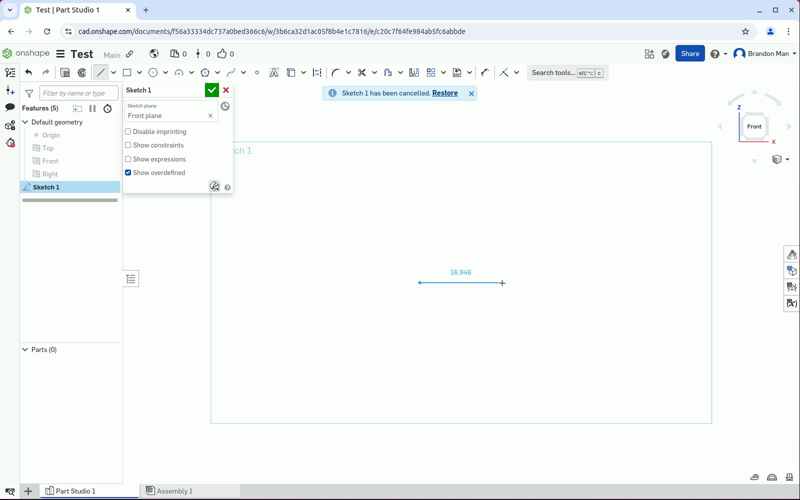
key_down(shift)
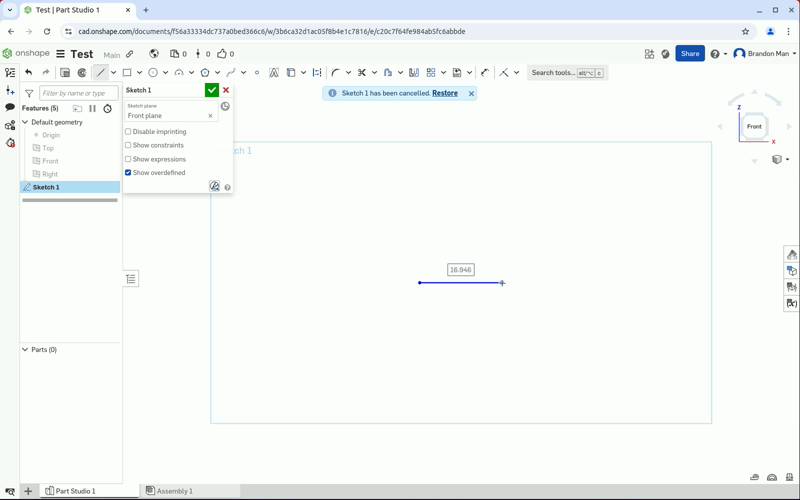
mouse_move(532, 282)
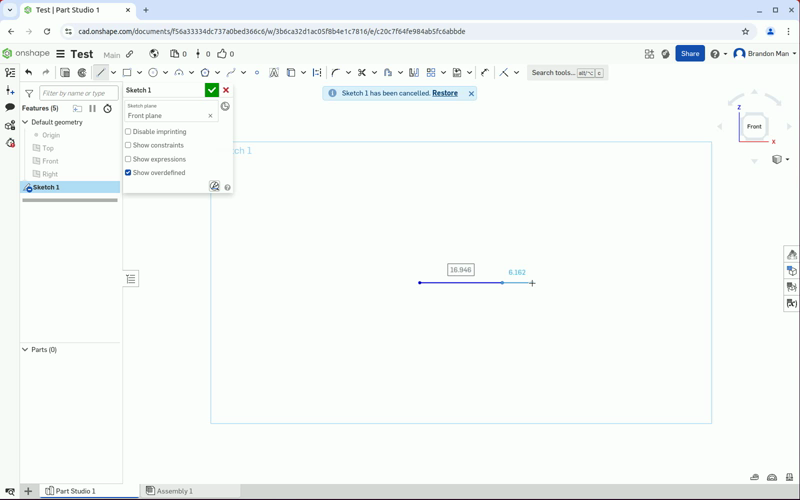
mouse_move(502, 255)
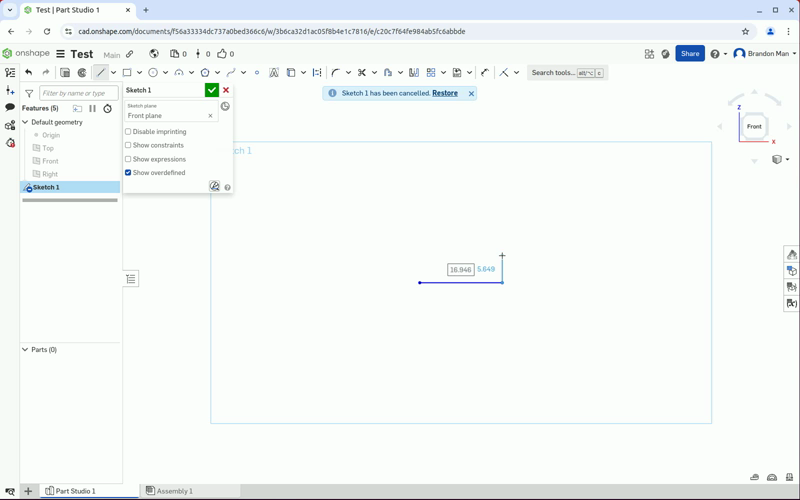
click(502, 255)
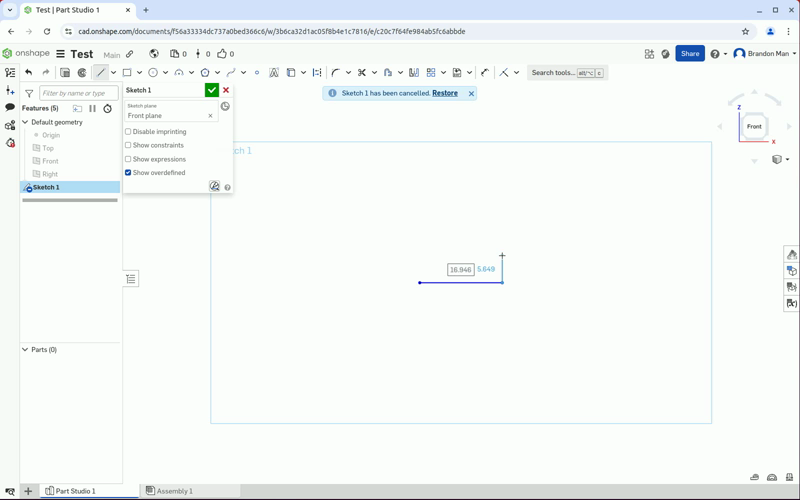
key_up(shift)
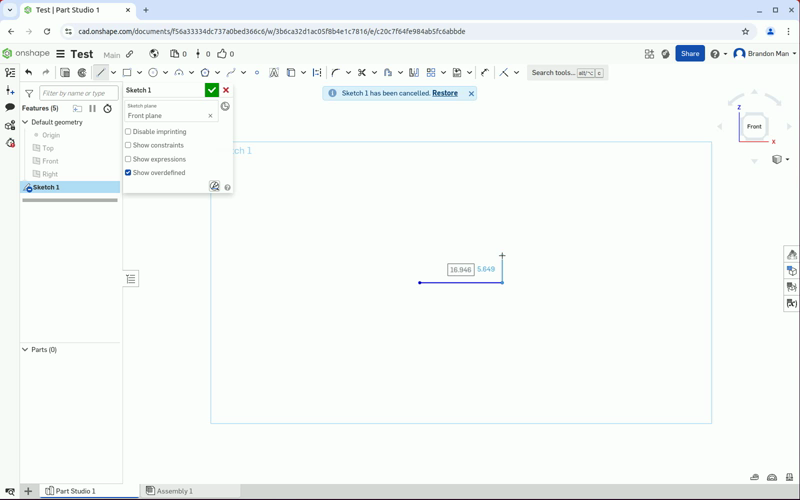
key_down(shift)
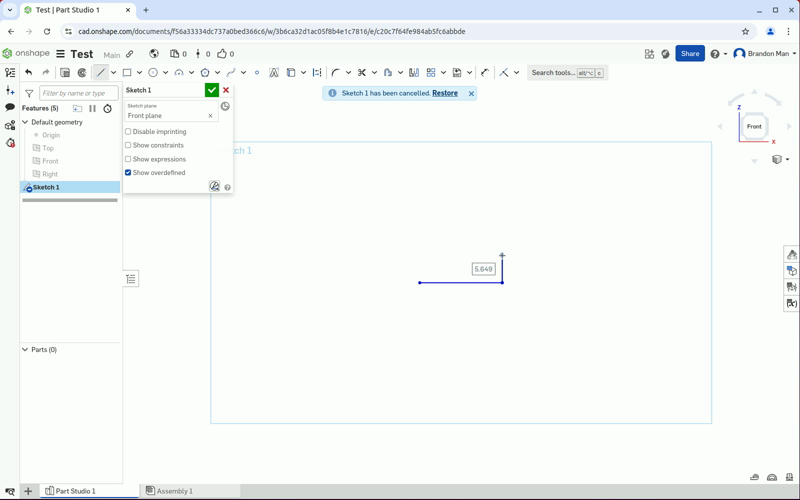
mouse_move(532, 255)
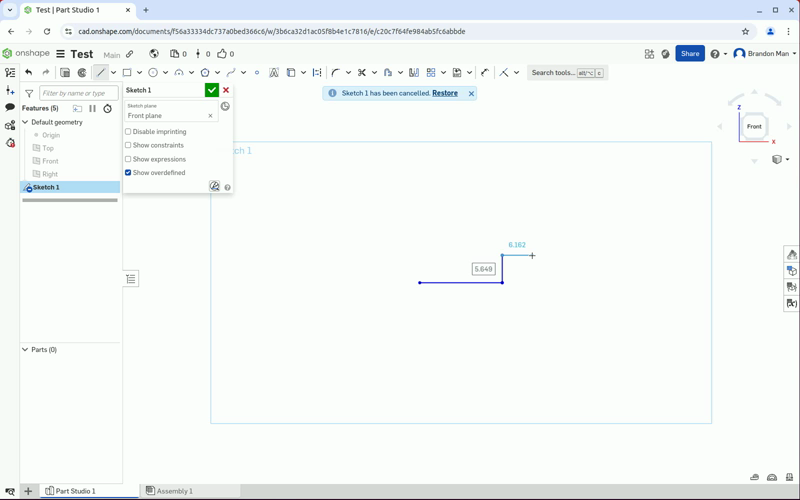
mouse_move(461, 240)
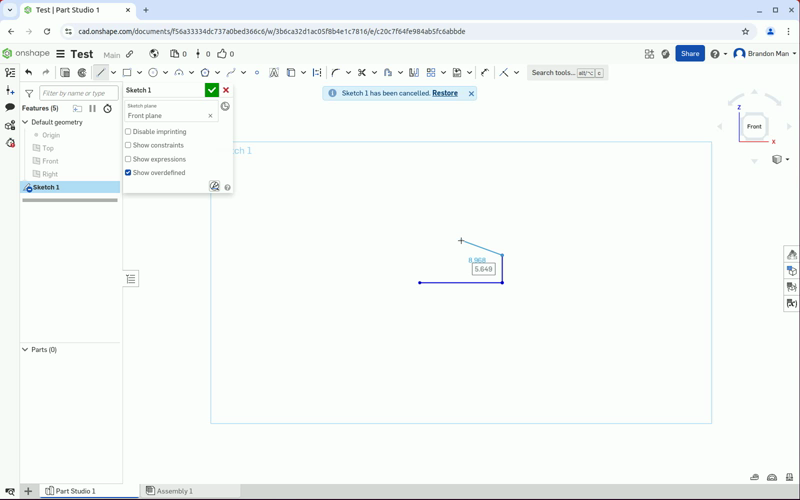
click(461, 240)
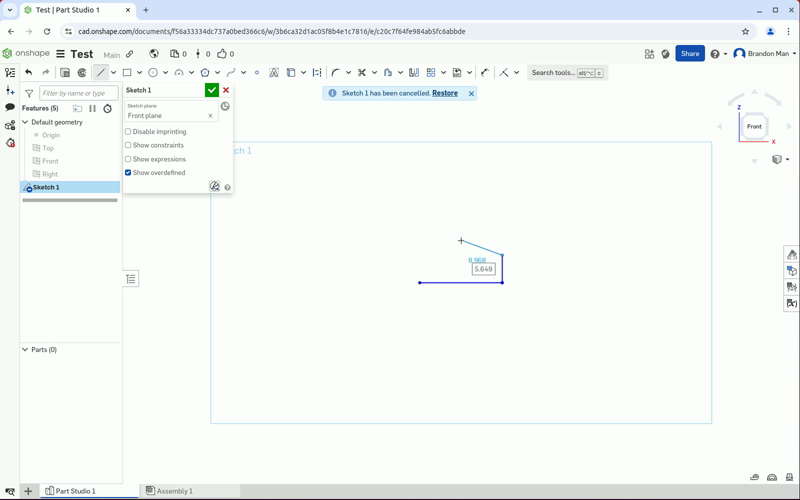
key_up(shift)
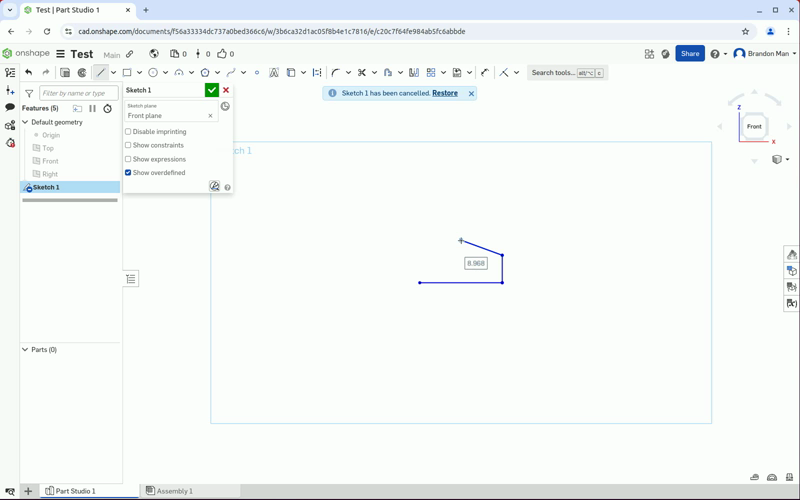
key_down(shift)
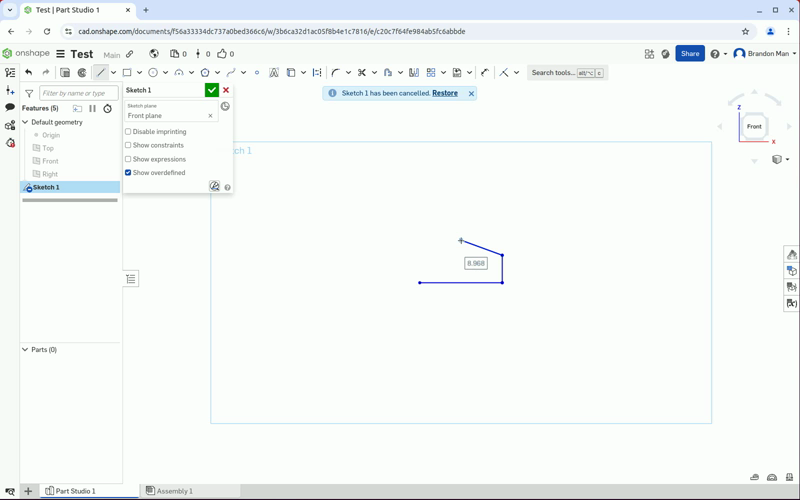
mouse_move(491, 240)
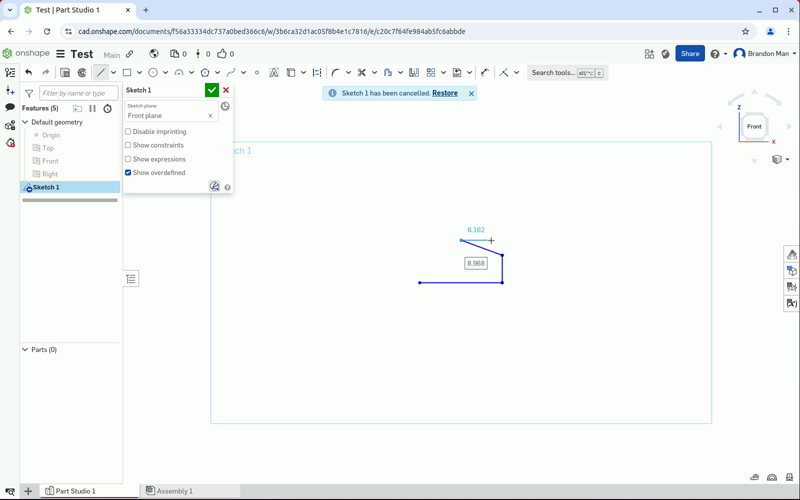
mouse_move(419, 255)
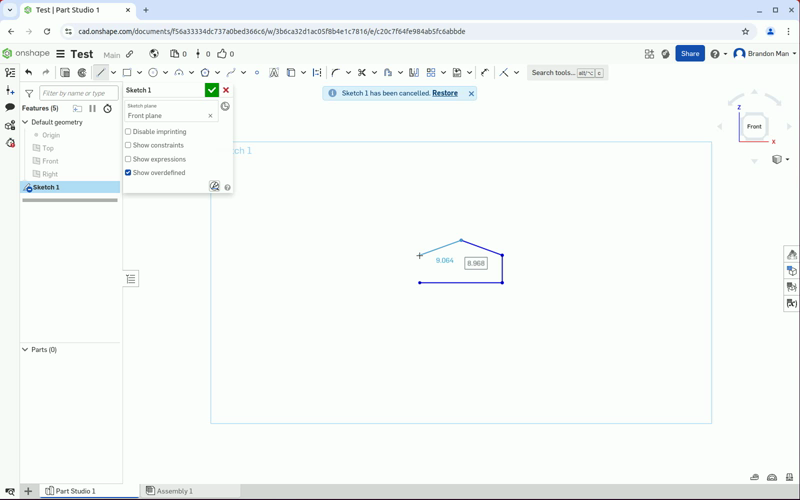
click(419, 255)
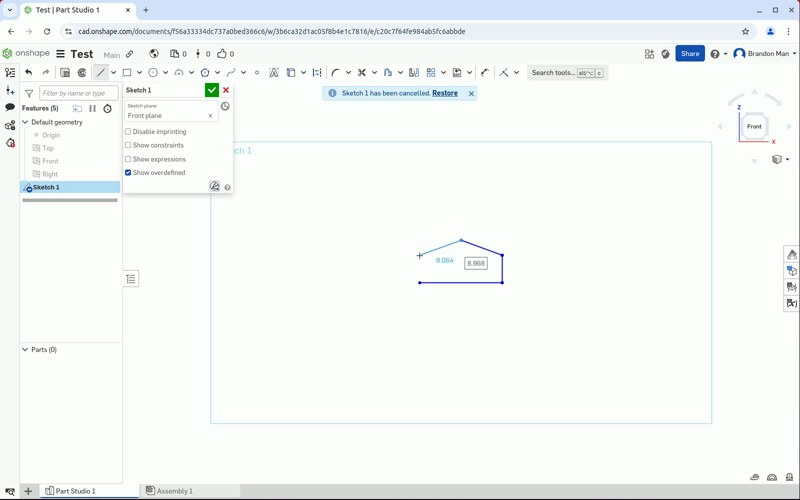
key_up(shift)
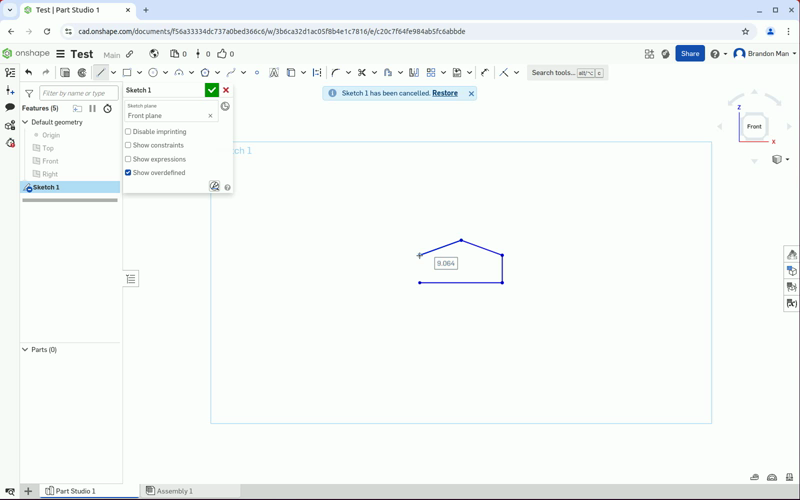
mouse_move(449, 255)
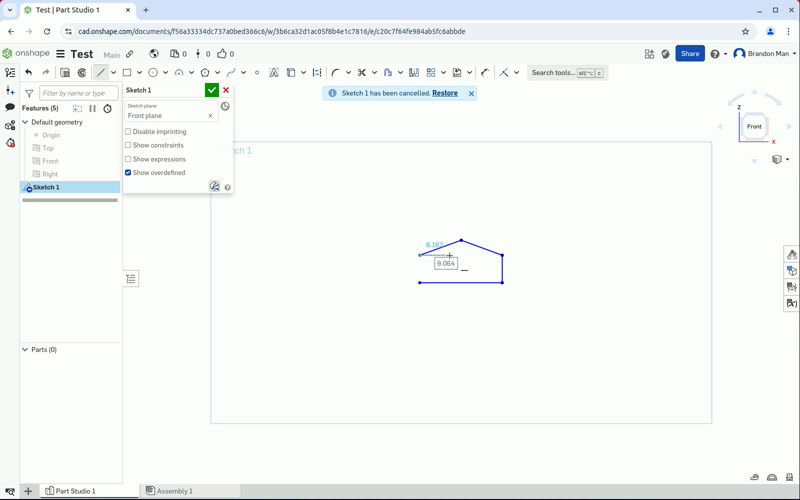
key_down(shift)
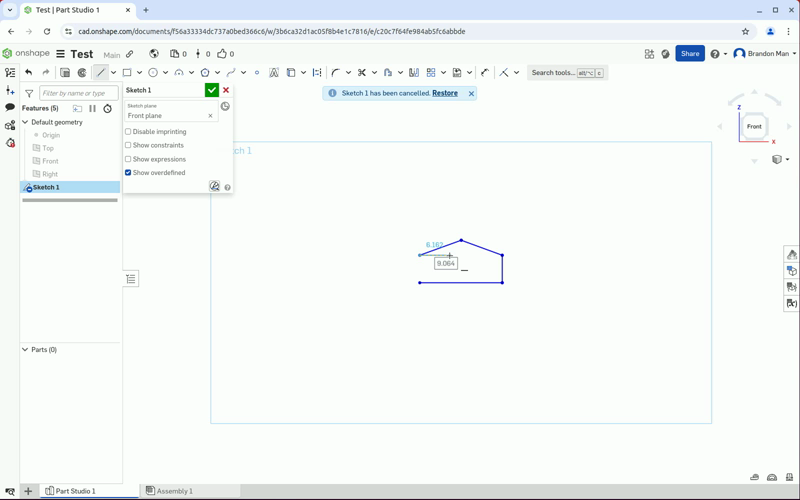
mouse_move(419, 282)
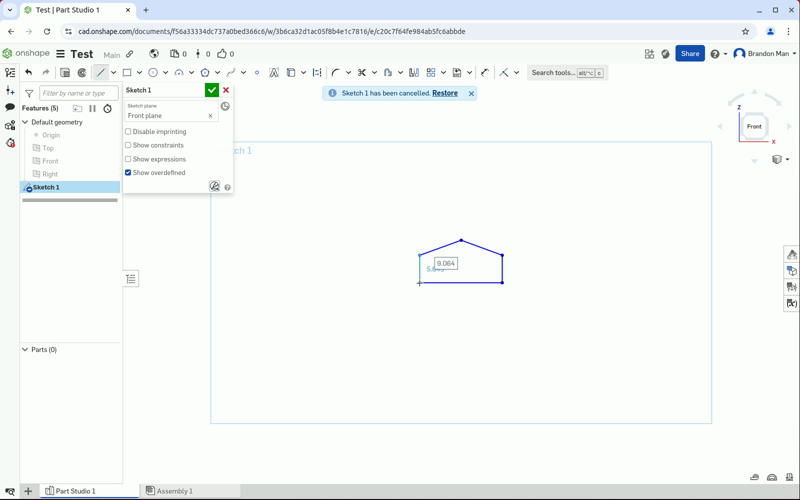
key_up(shift)
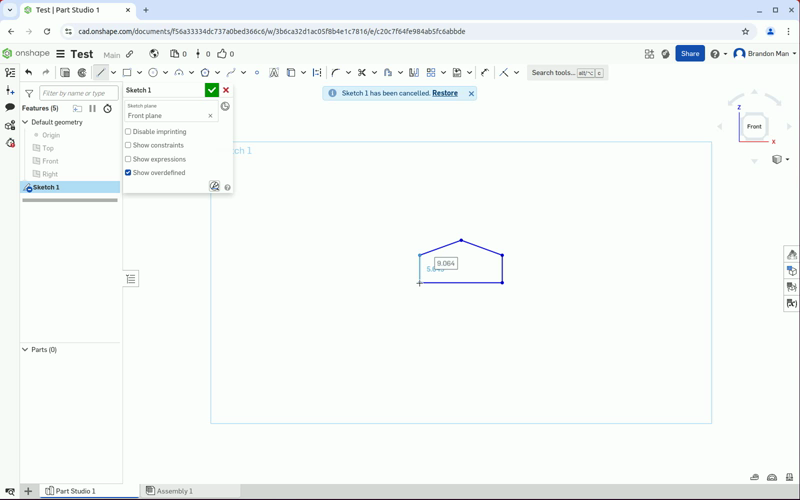
click(419, 282)
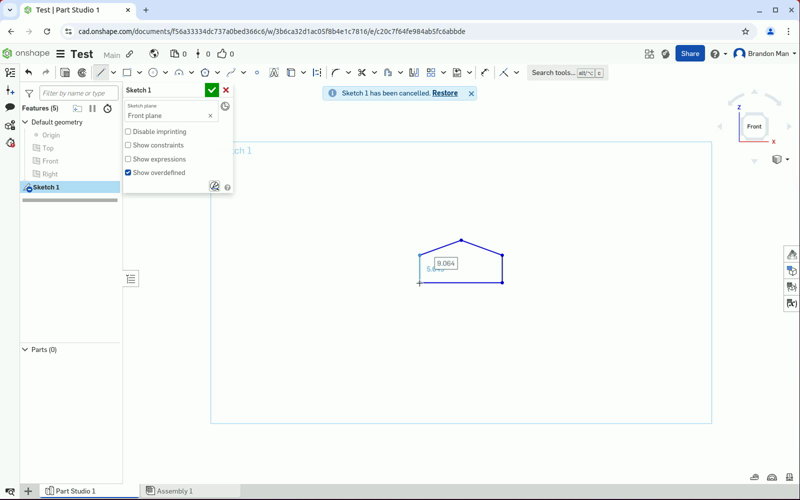
key(esc)
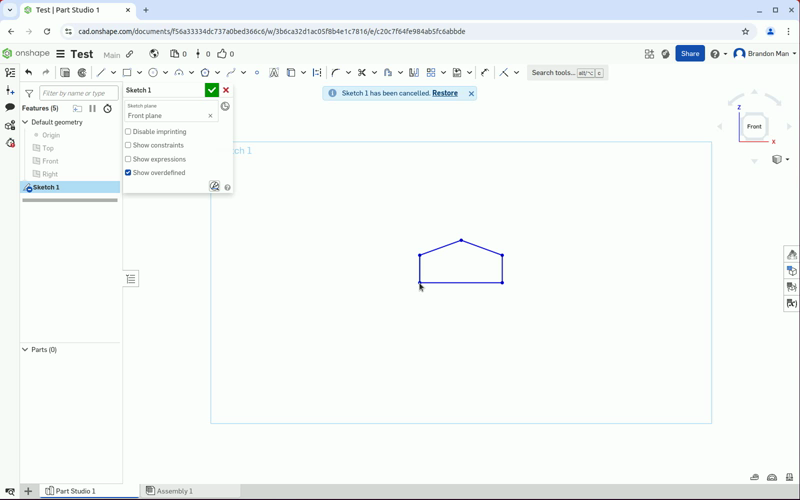
mouse_move(449, 266)
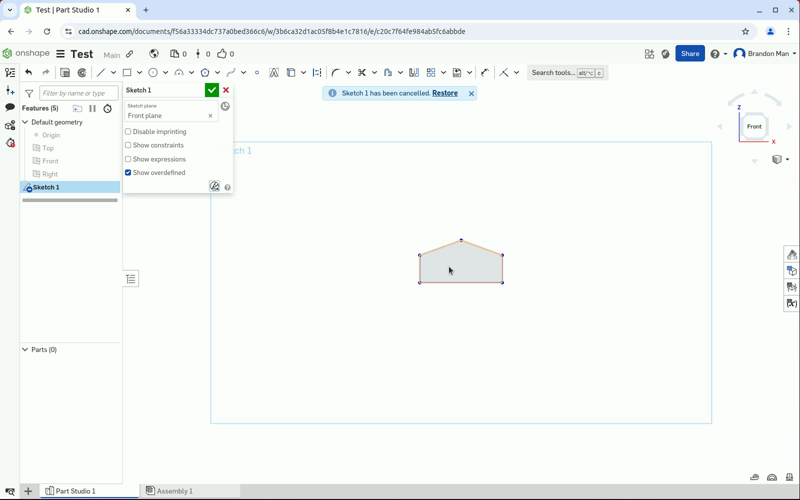
click(449, 266)
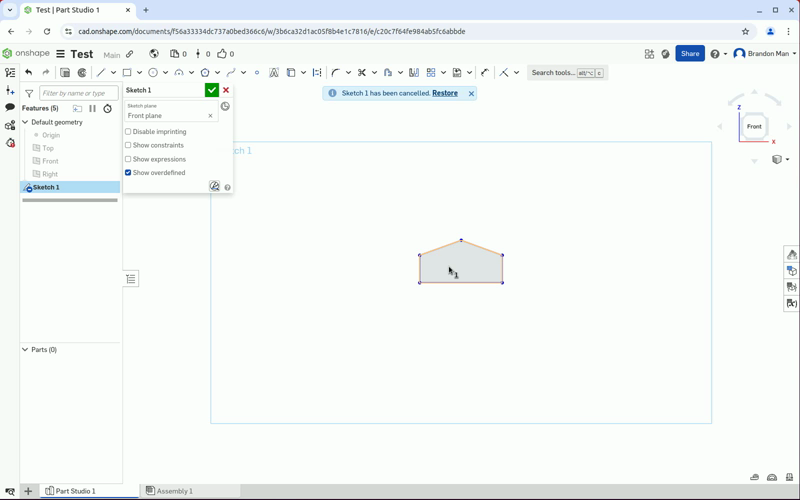
mouse_move(73, 352)
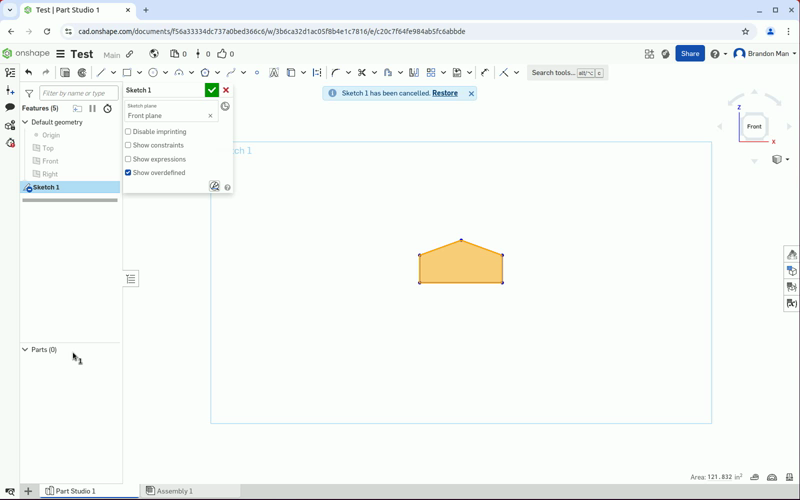
key(shift+y)
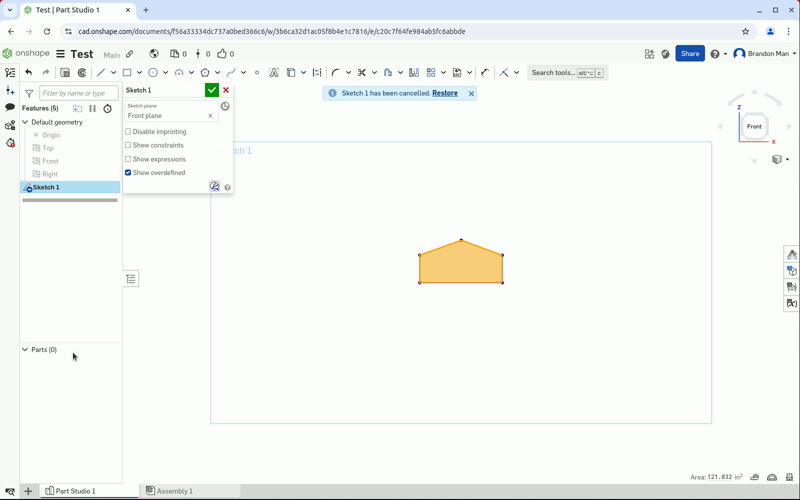
key(shift+e)
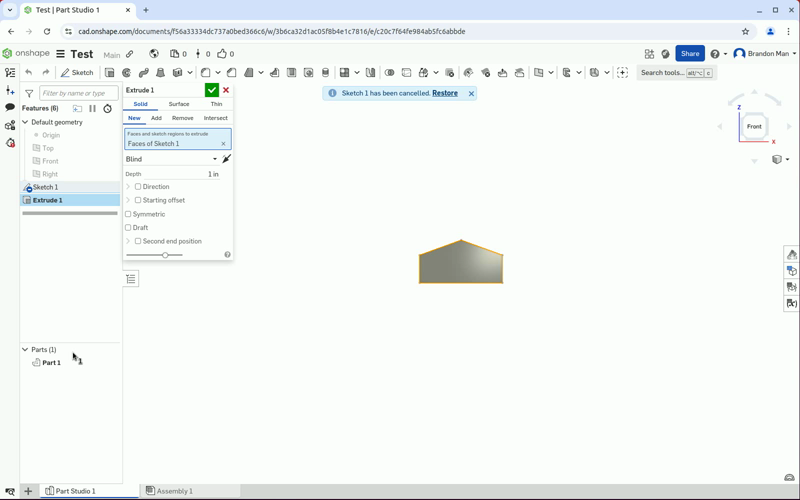
mouse_move(143, 106)
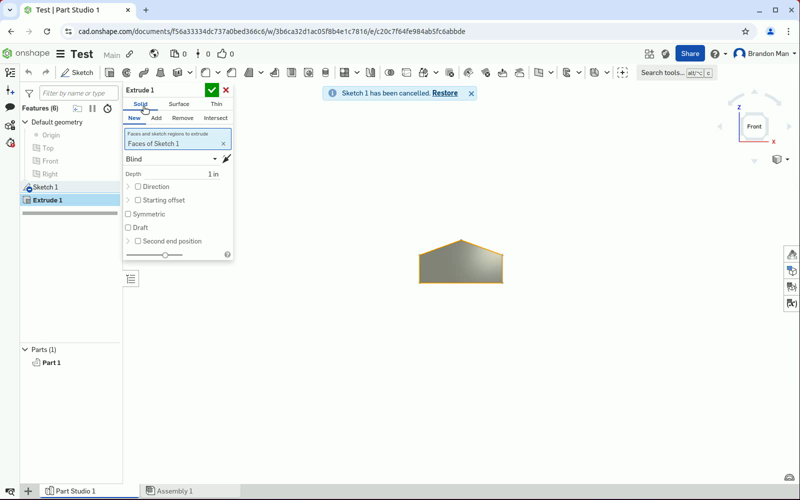
click(143, 106)
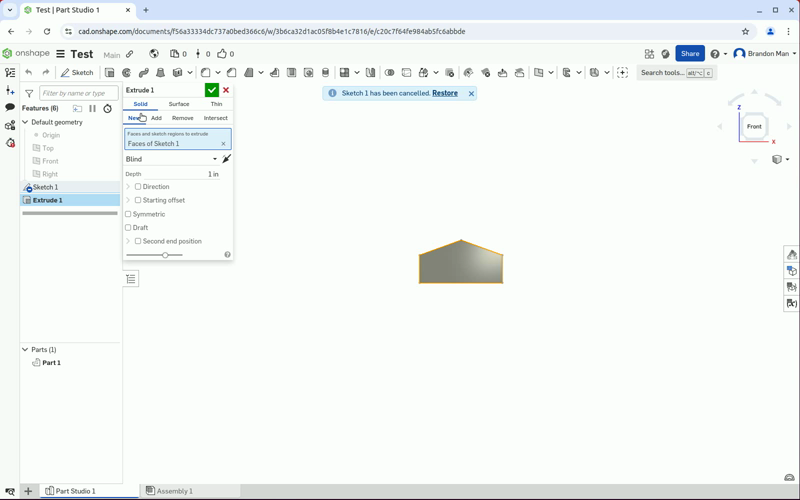
mouse_move(137, 120)
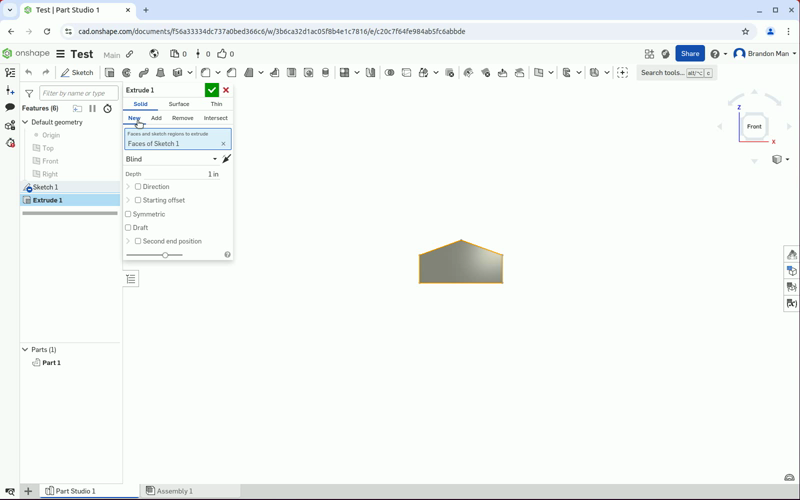
click(137, 120)
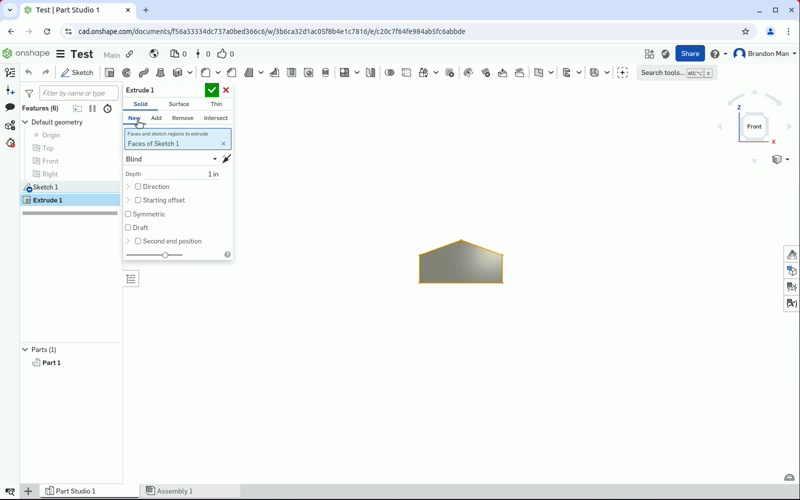
key(tab, 4)
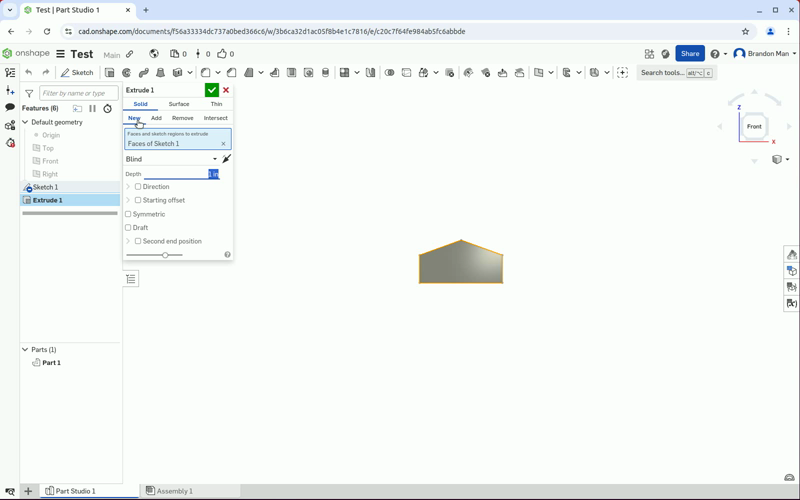
text(22.627)
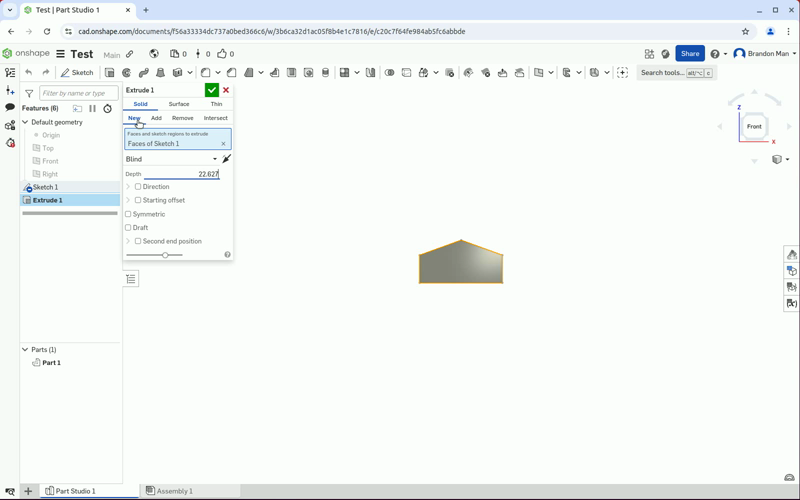
key(enter)
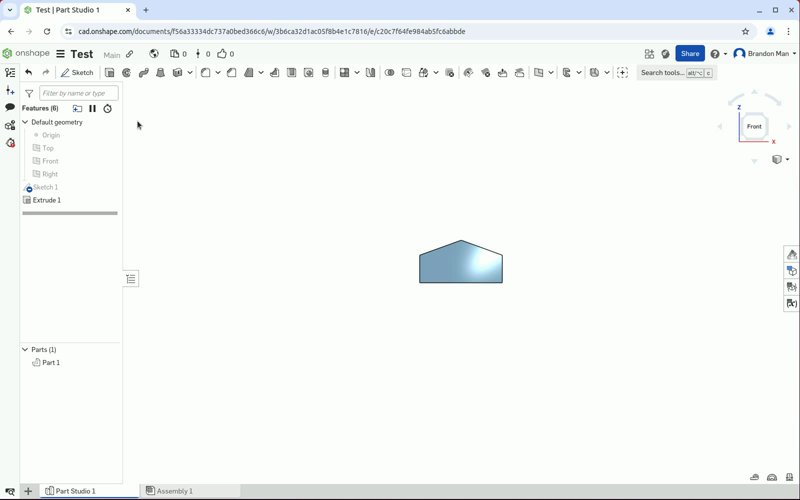
key(shift+h)
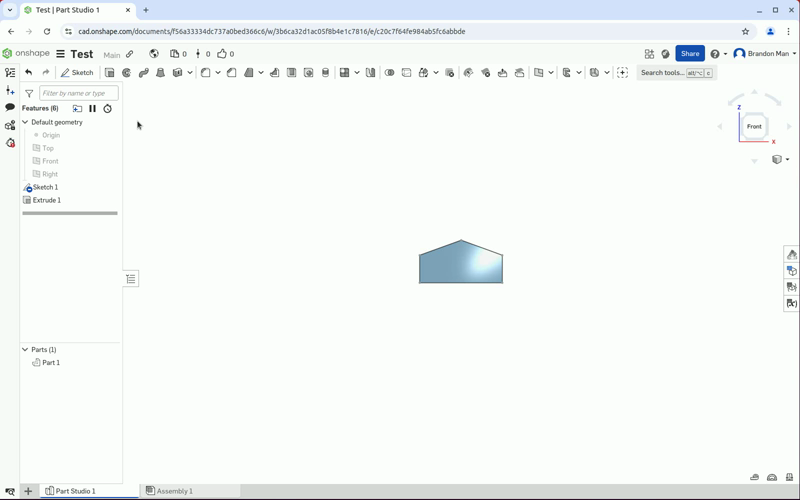
key(shift+h)
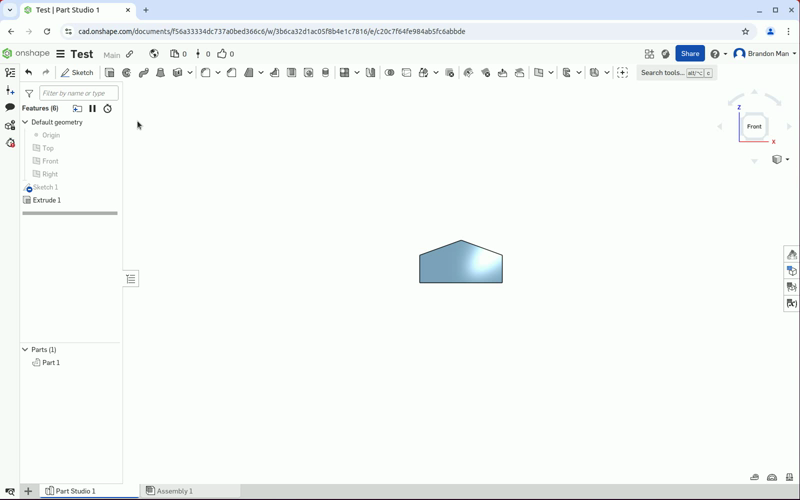
mouse_move(73, 189)
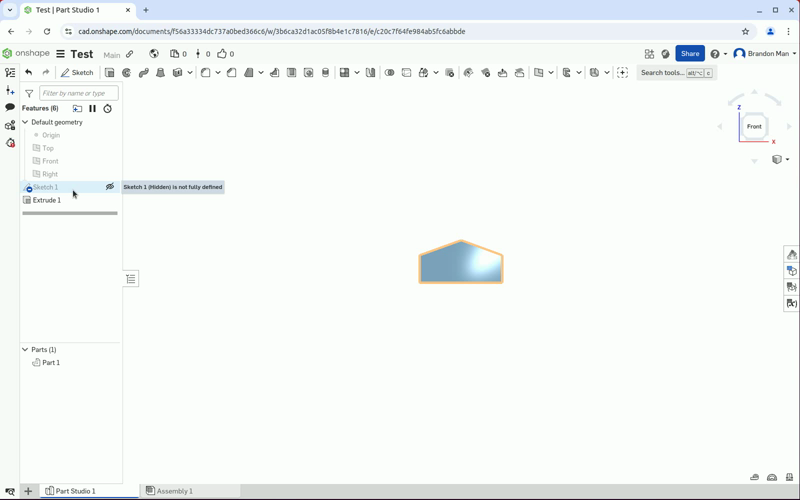
click(73, 189)
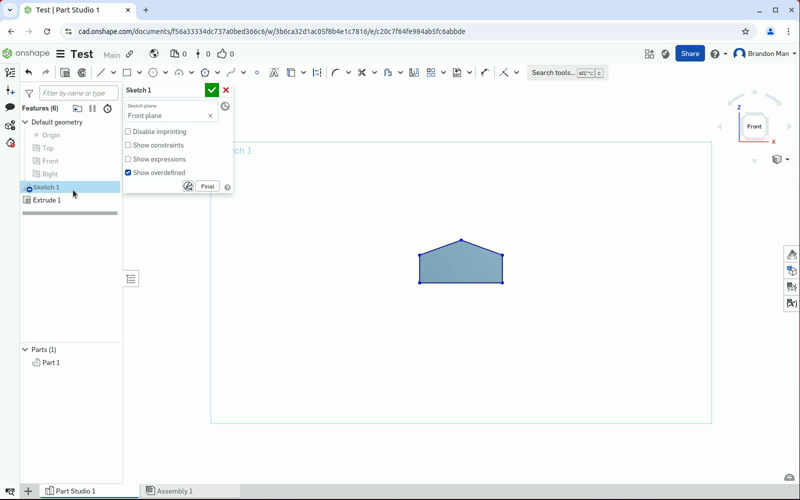
mouse_move(229, 92)
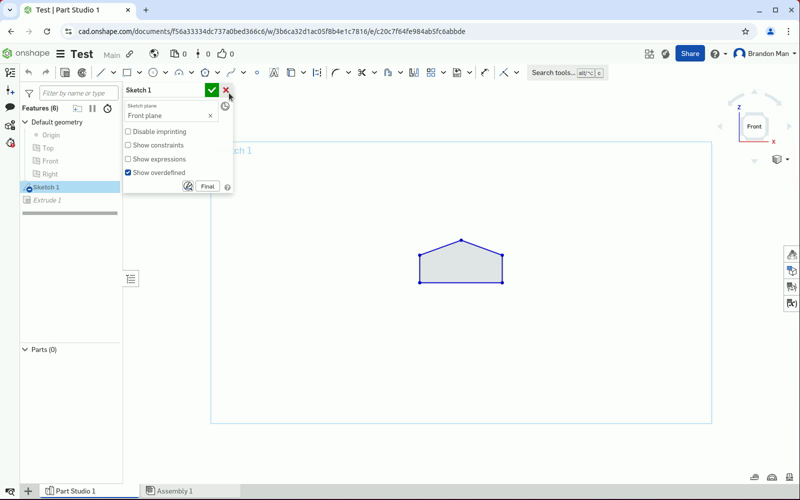
click(229, 92)
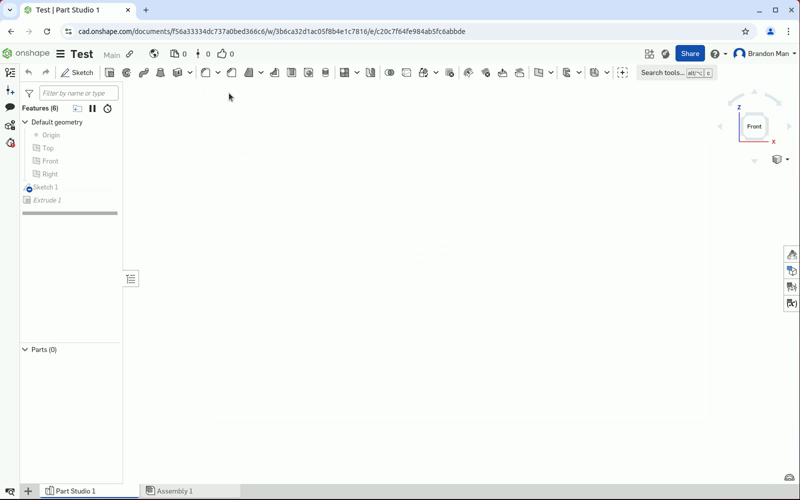
mouse_move(73, 352)
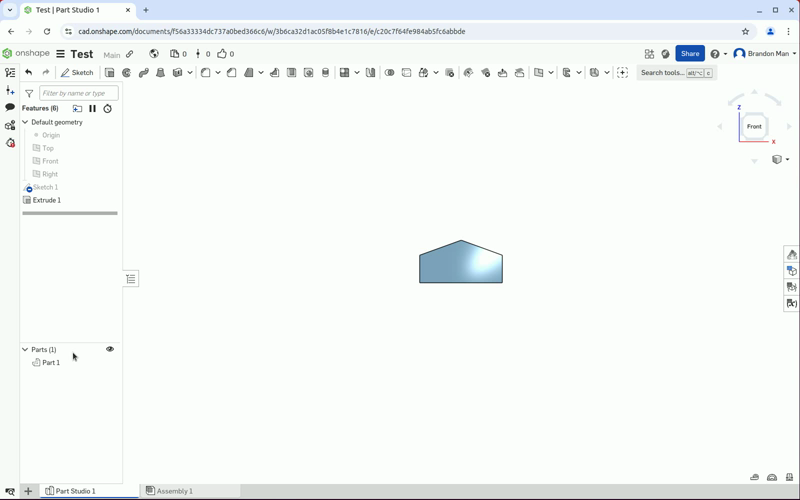
key(y)
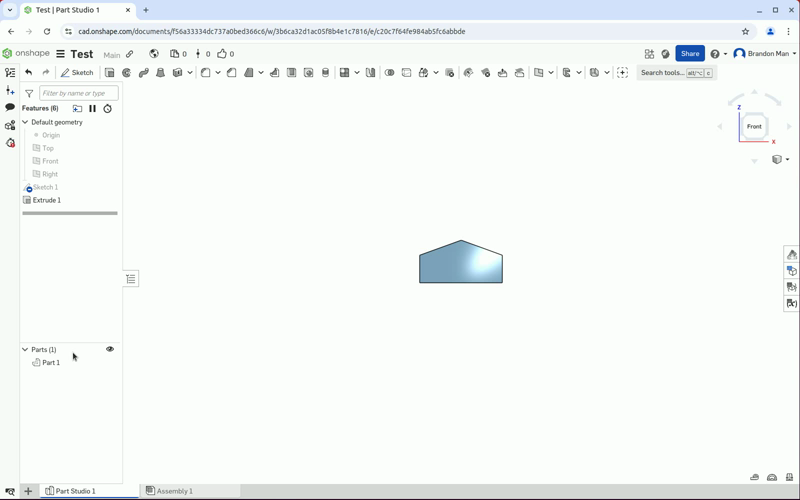
key(shift+p)
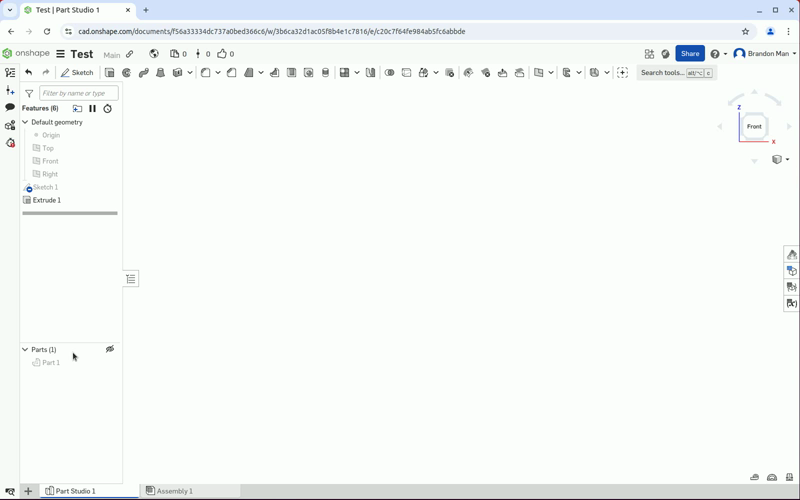
key(space)
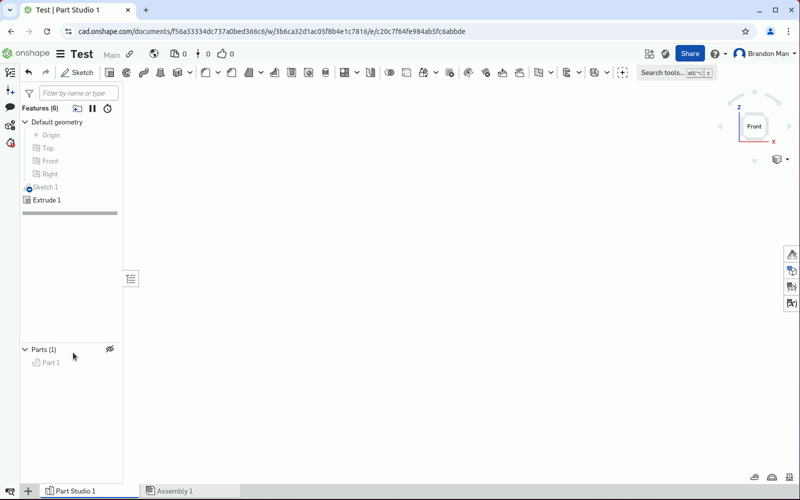
key_down(shift)
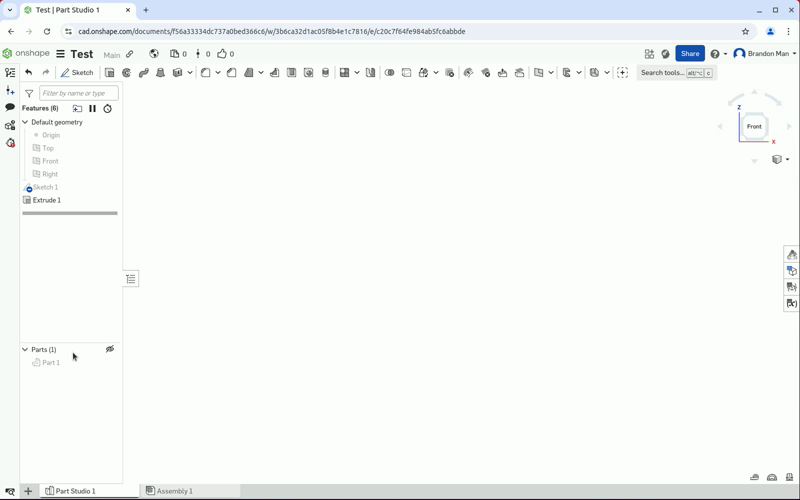
key(left)
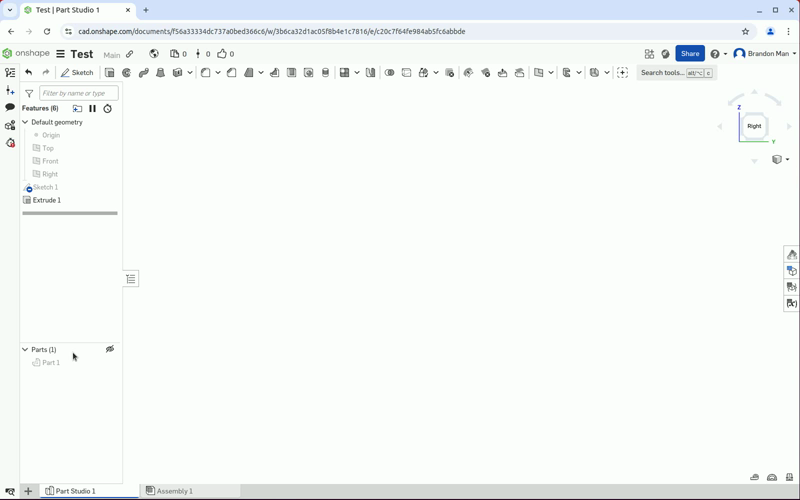
key_up(shift)
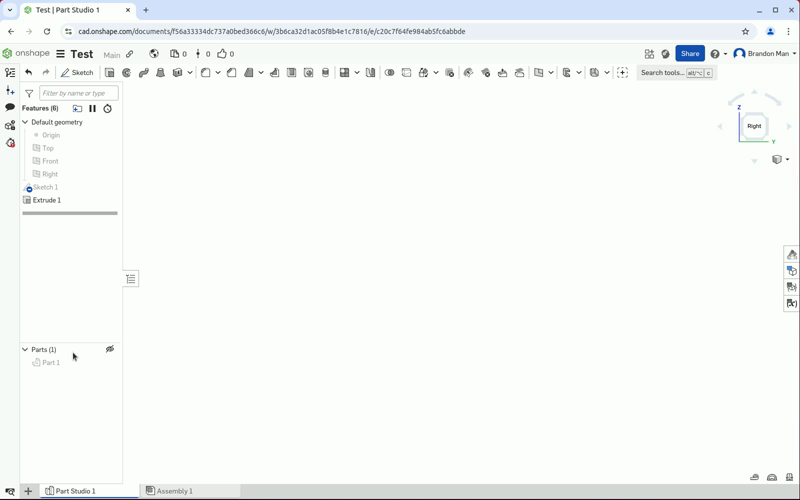
mouse_move(73, 352)
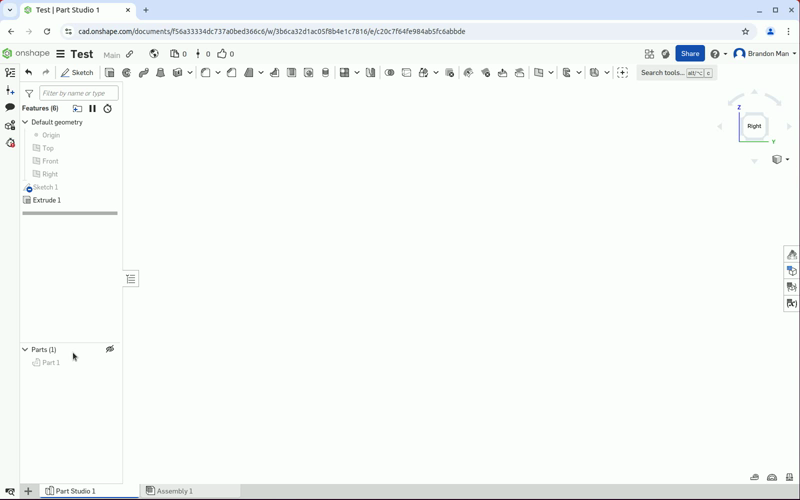
key(shift+y)
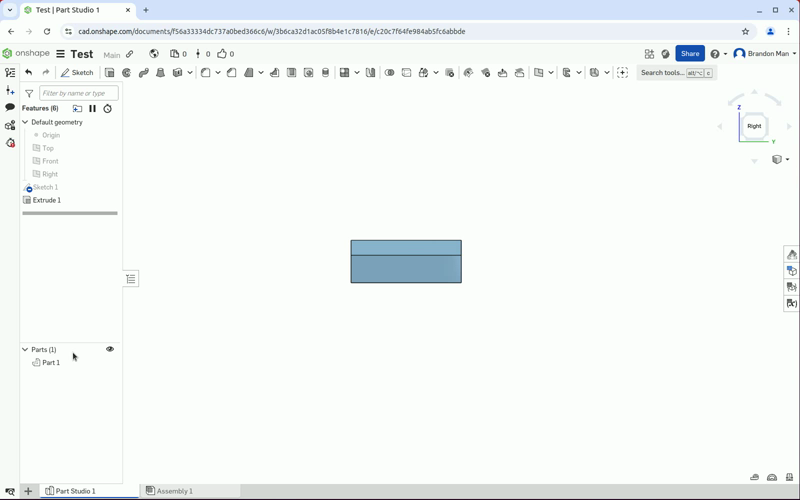
mouse_move(541, 75)
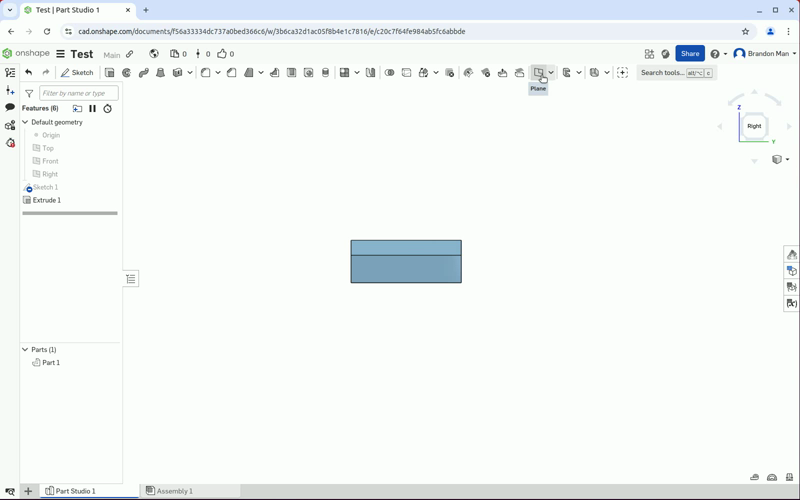
click(541, 75)
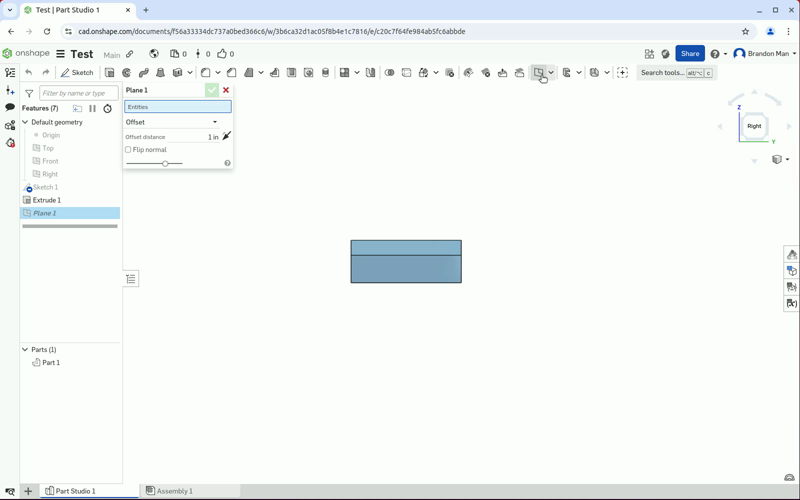
mouse_move(73, 176)
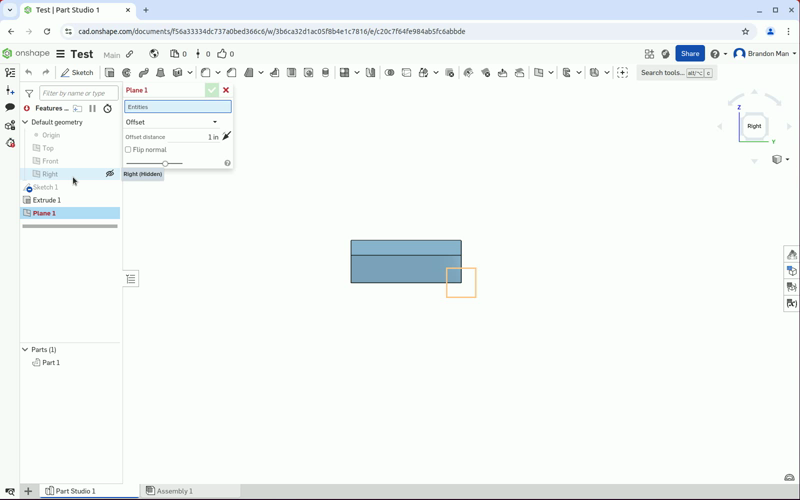
click(73, 176)
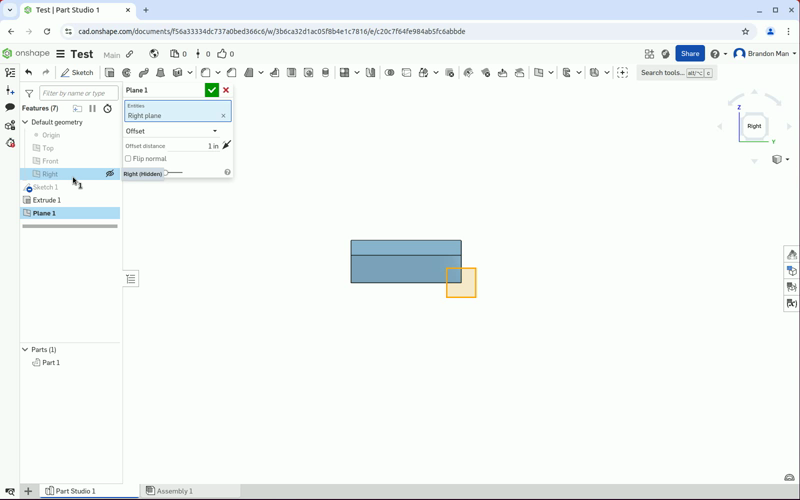
key(tab, 2)
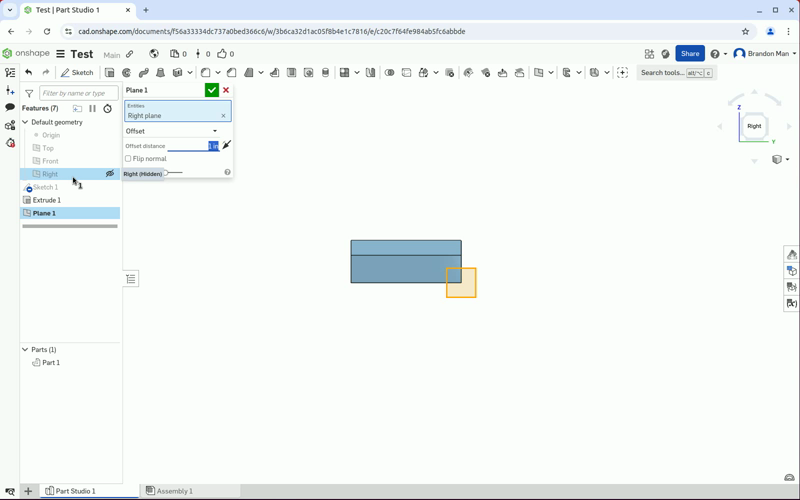
text(8.411)
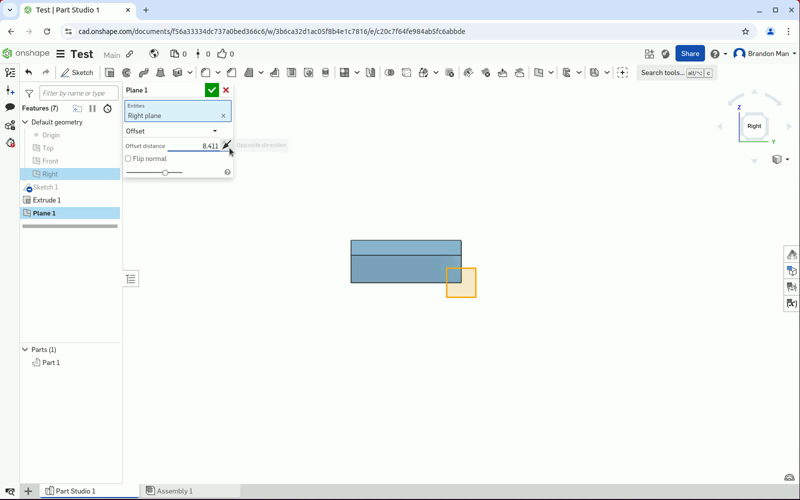
mouse_move(229, 147)
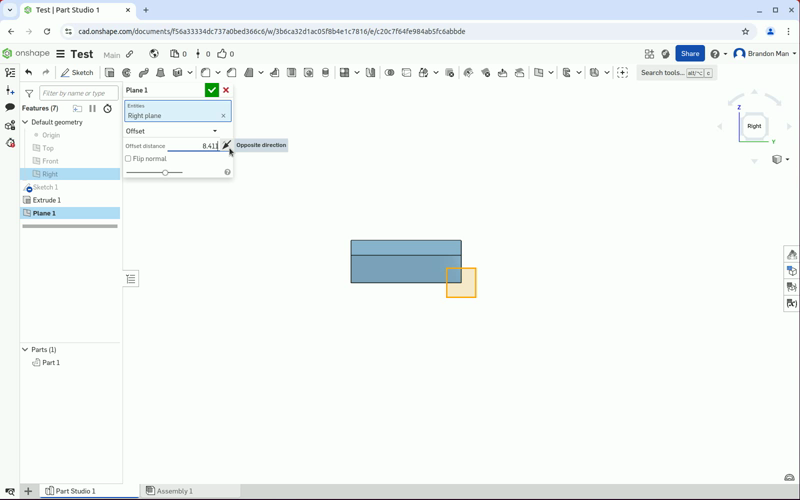
click(229, 147)
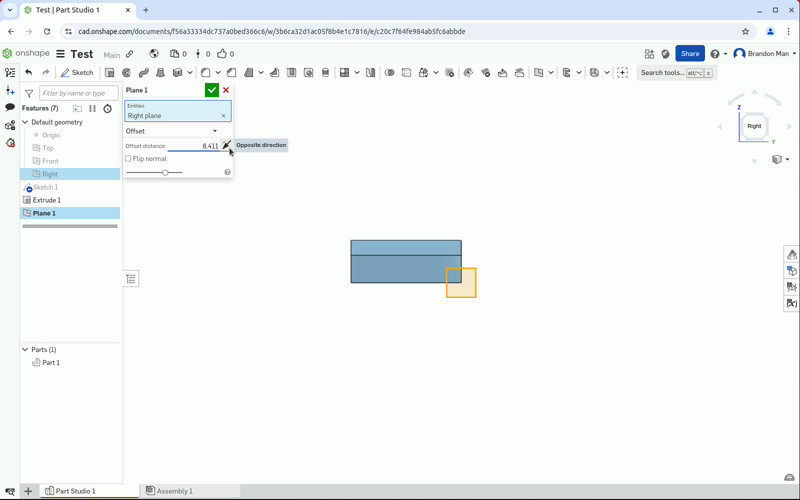
key(enter, 2)
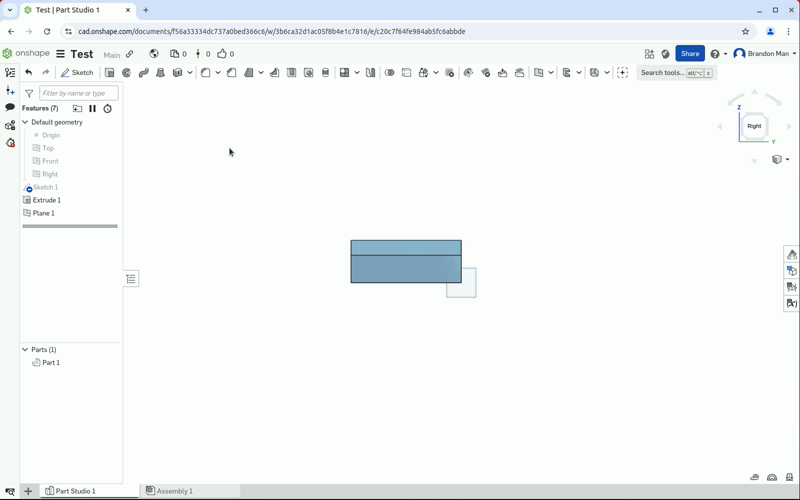
key(shift+s)
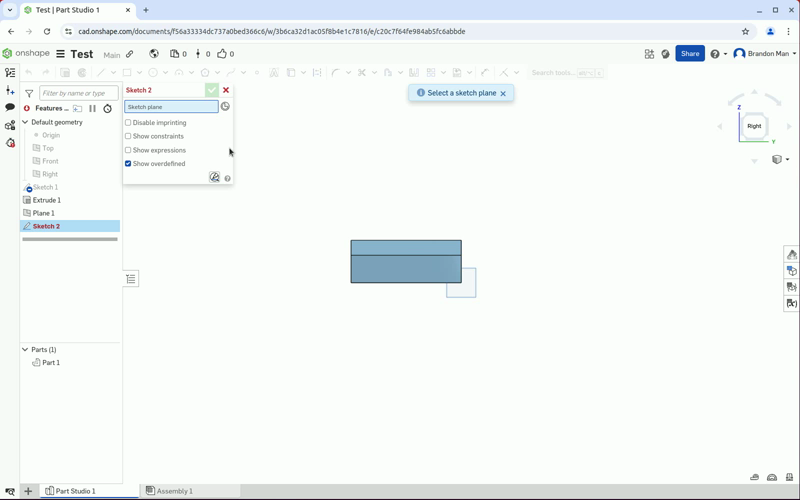
mouse_move(73, 215)
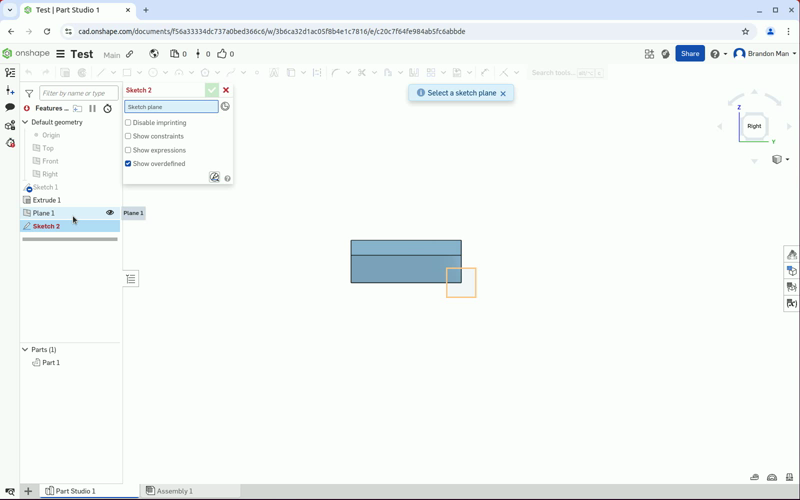
click(73, 215)
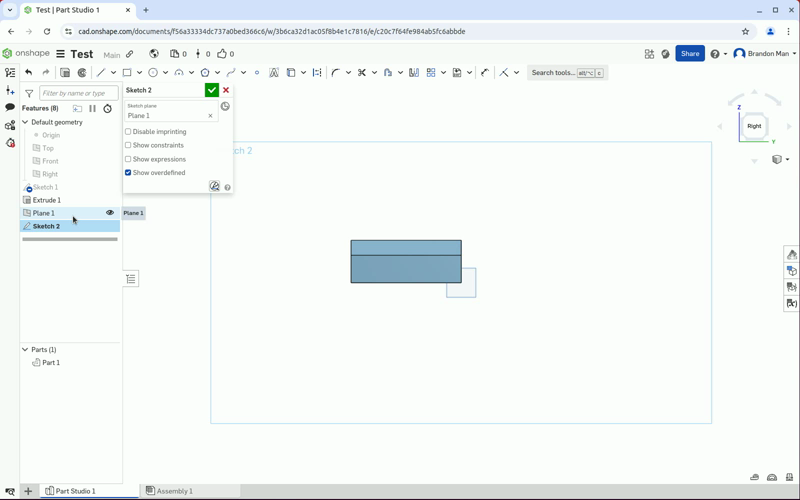
mouse_move(73, 352)
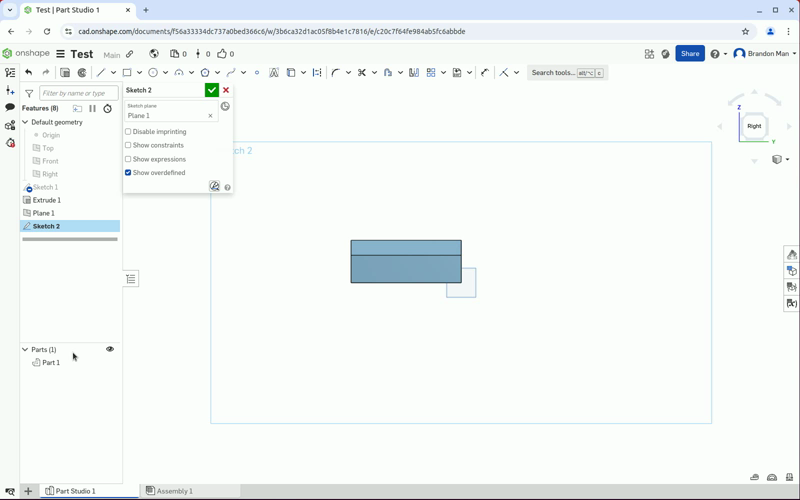
key(y)
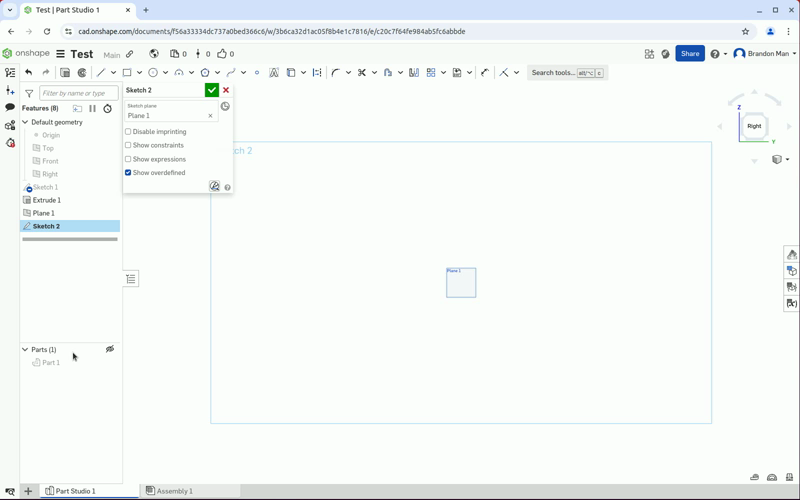
key(l)
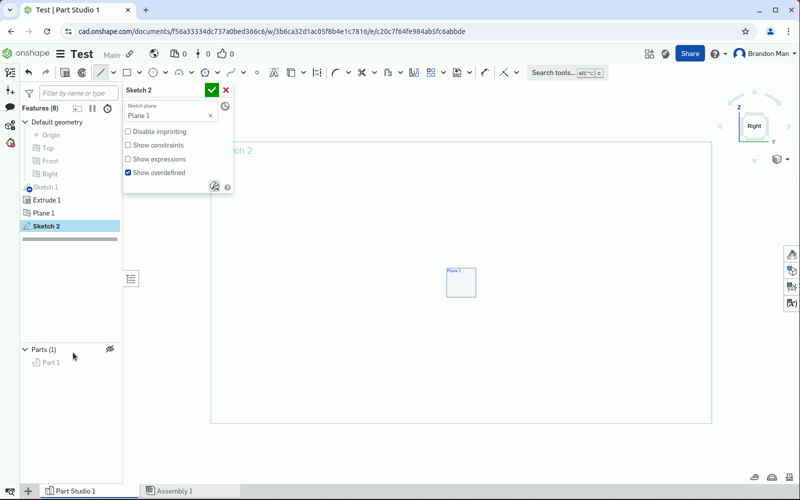
key_down(shift)
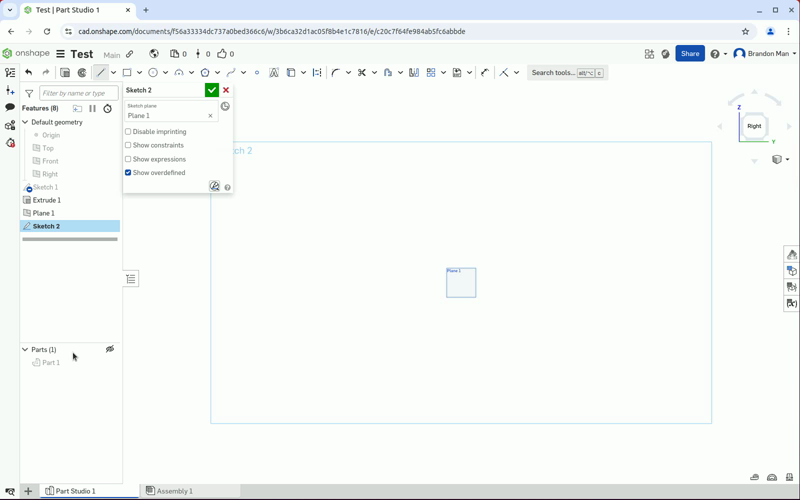
mouse_move(356, 282)
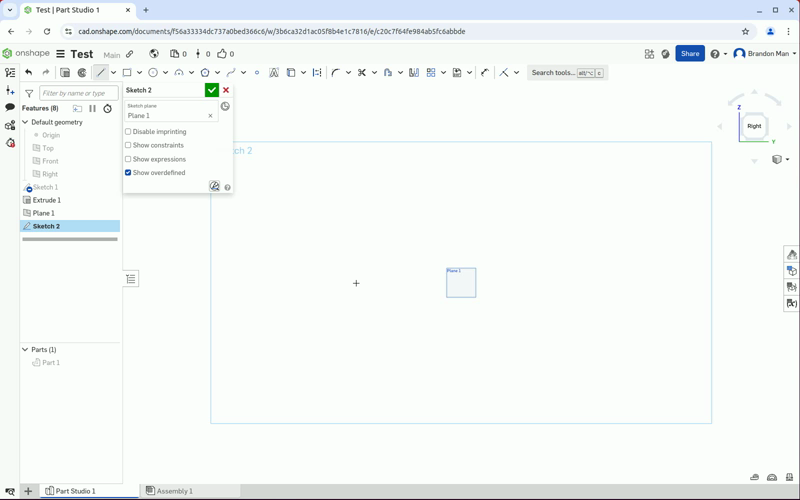
click(356, 282)
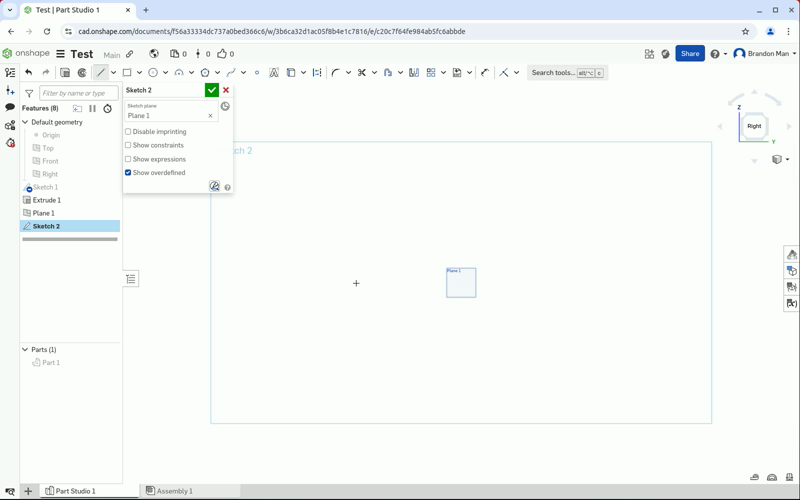
key_up(shift)
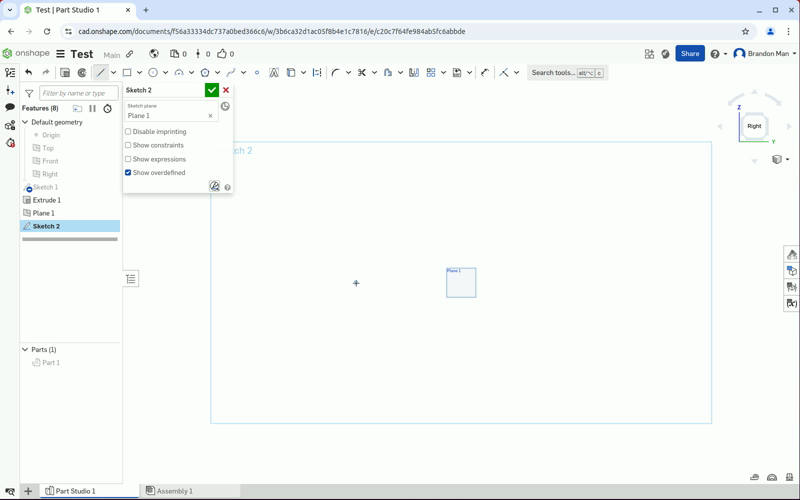
key_down(shift)
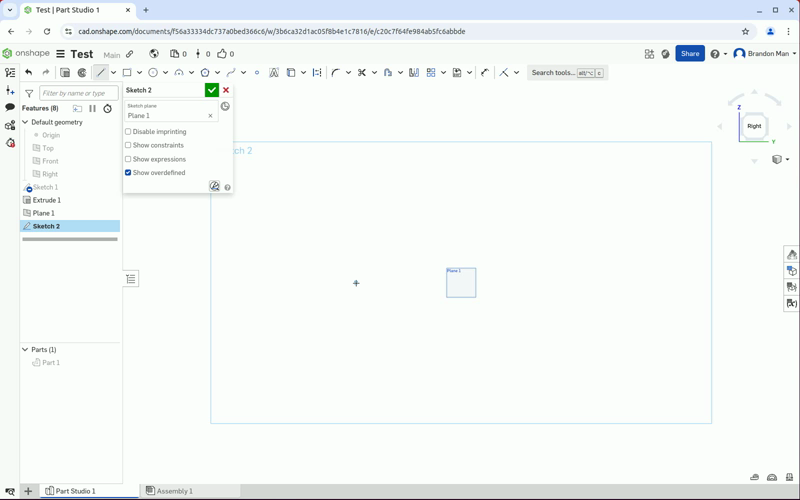
mouse_move(386, 282)
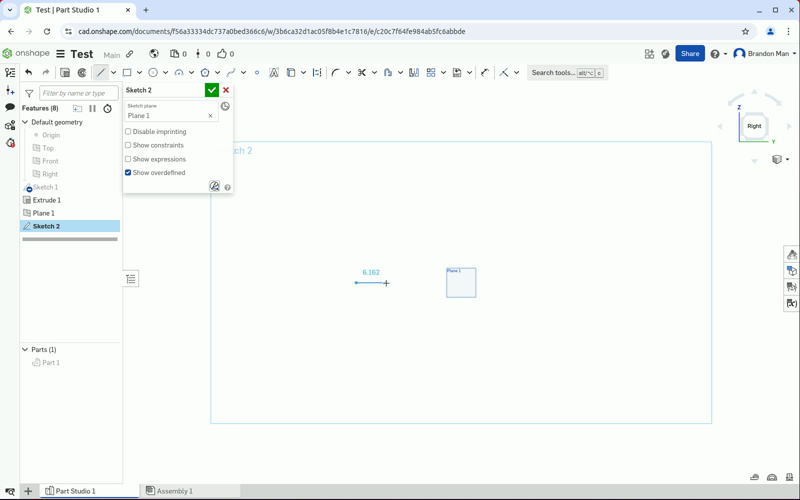
mouse_move(376, 282)
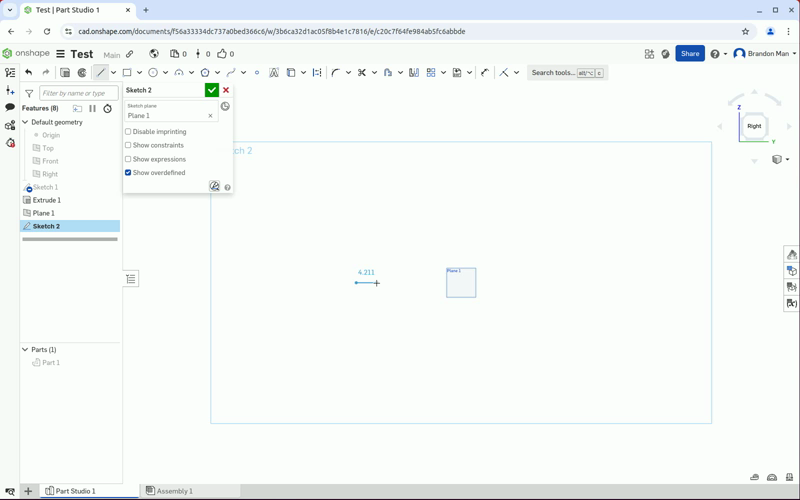
click(376, 282)
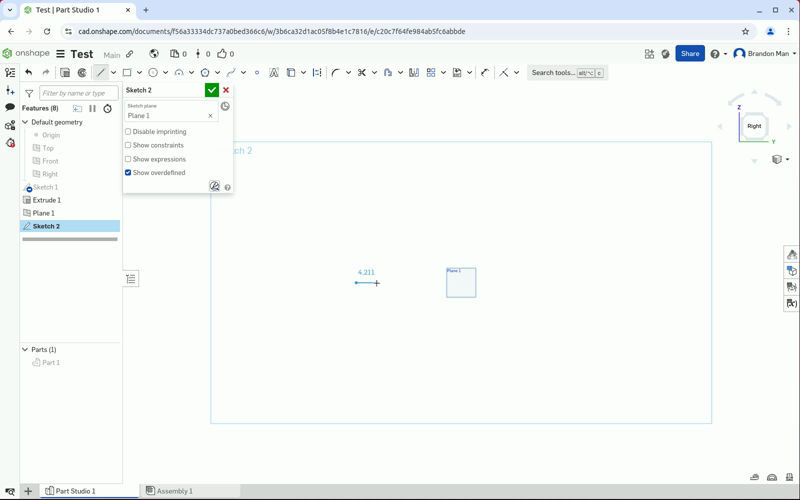
key_up(shift)
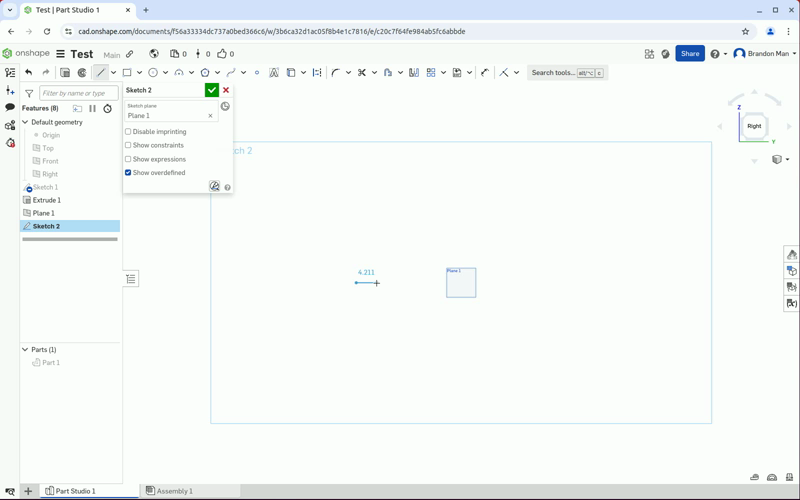
key_down(shift)
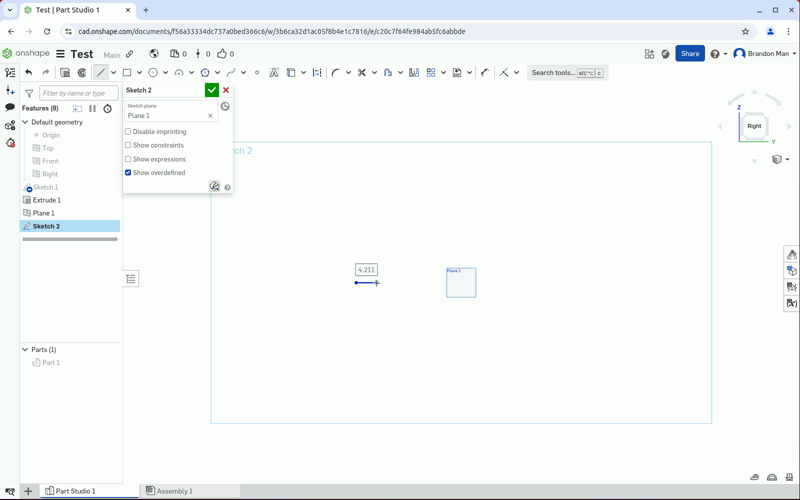
mouse_move(406, 282)
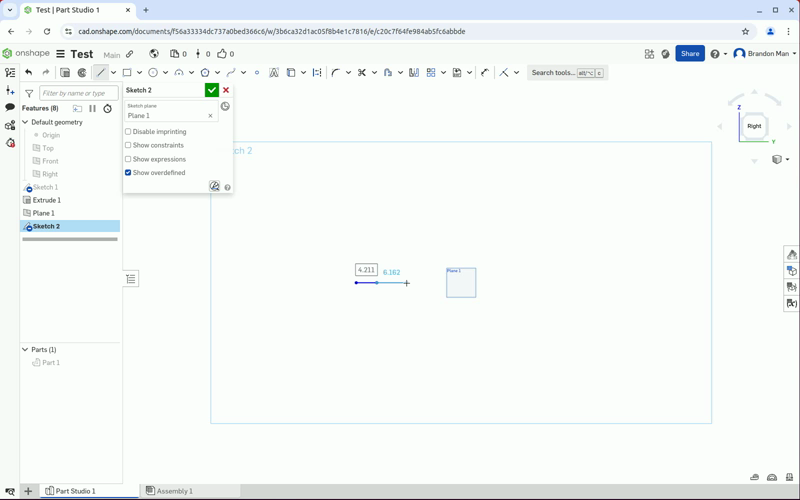
mouse_move(376, 259)
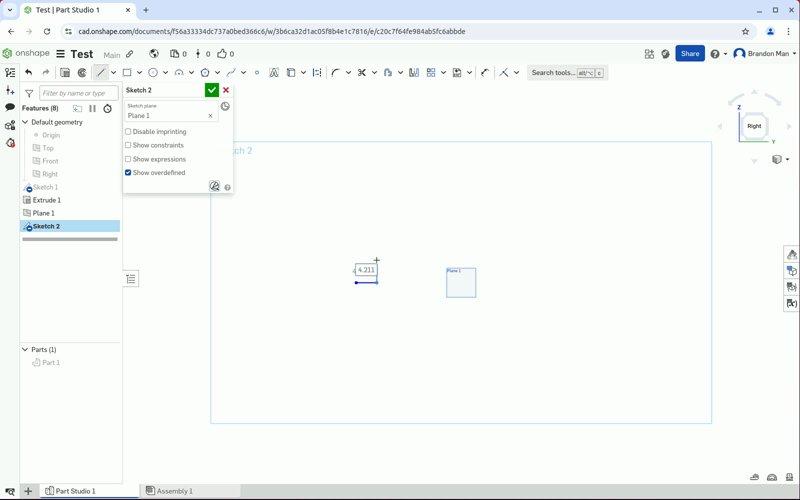
click(376, 259)
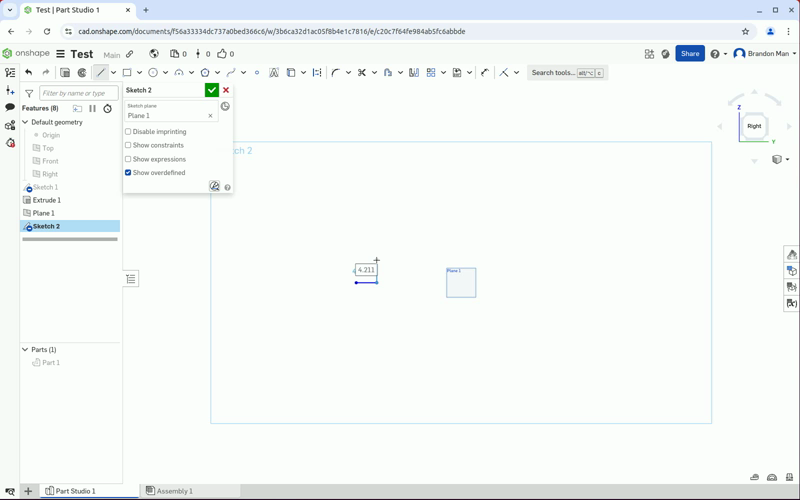
key_up(shift)
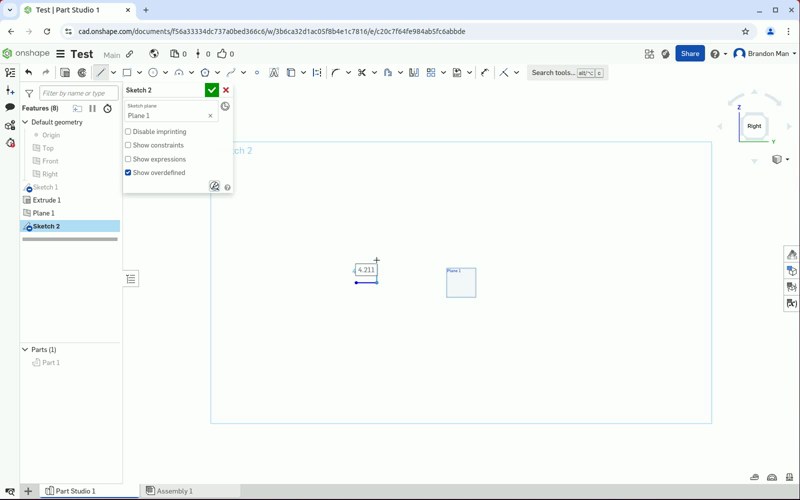
key_down(shift)
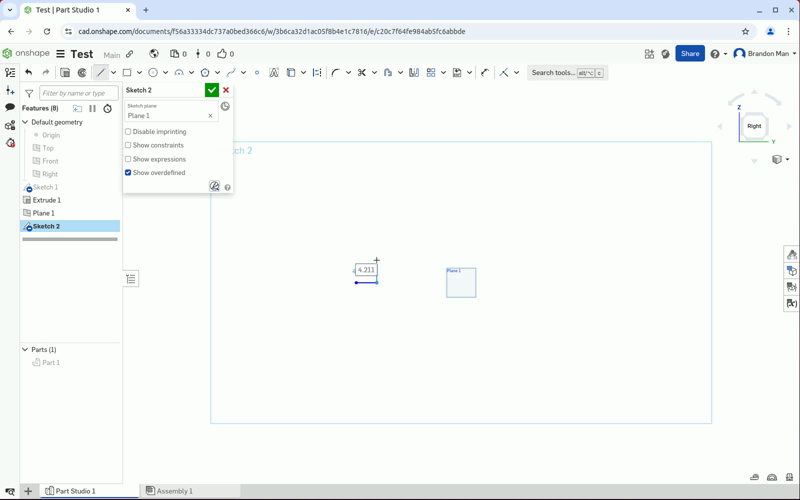
mouse_move(406, 259)
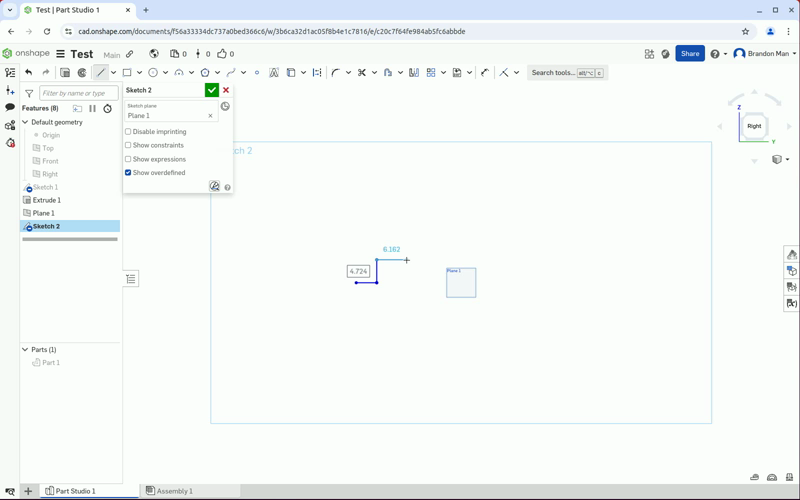
mouse_move(356, 259)
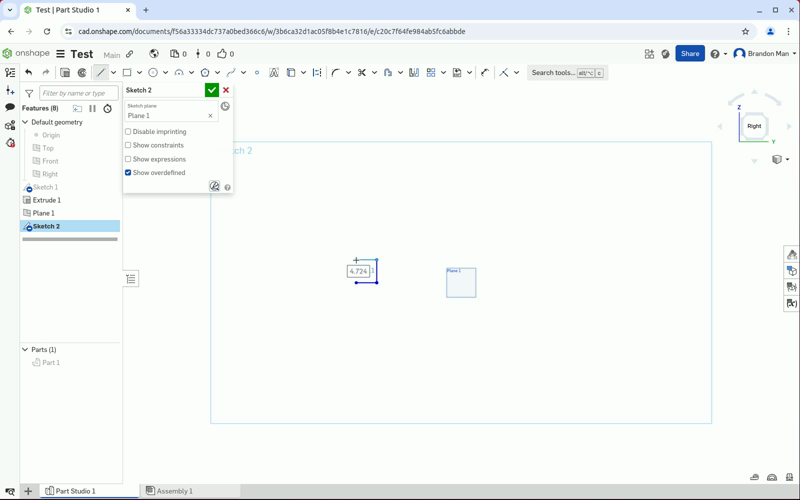
click(356, 259)
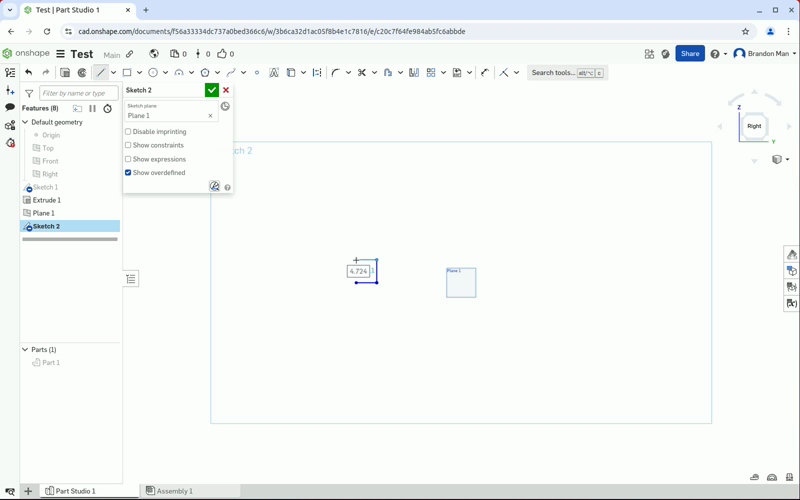
key_up(shift)
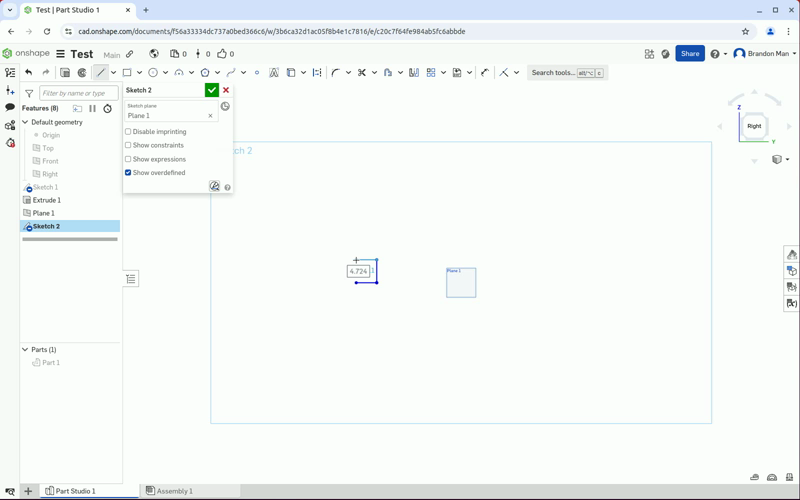
mouse_move(386, 259)
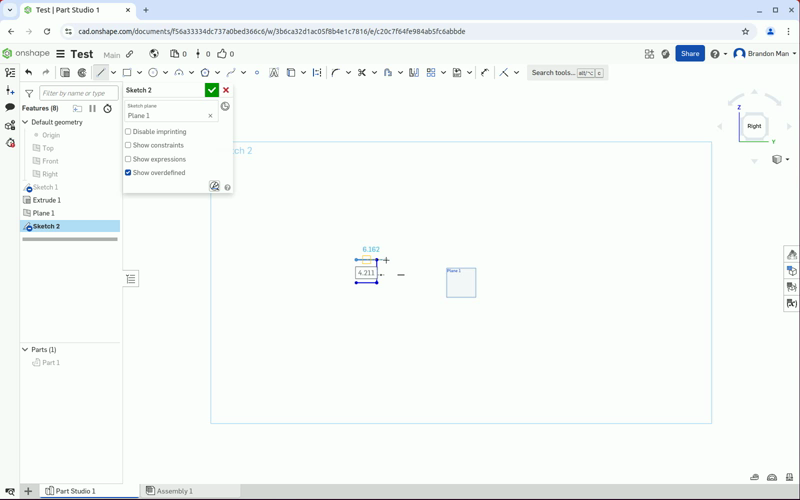
key_down(shift)
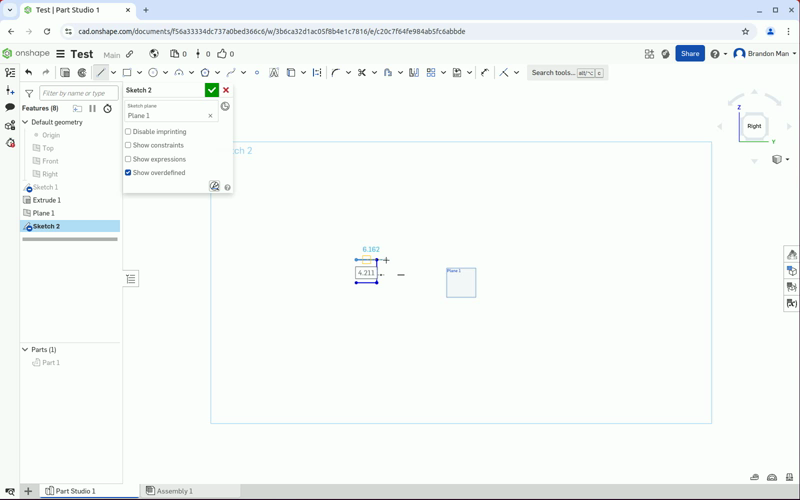
mouse_move(356, 282)
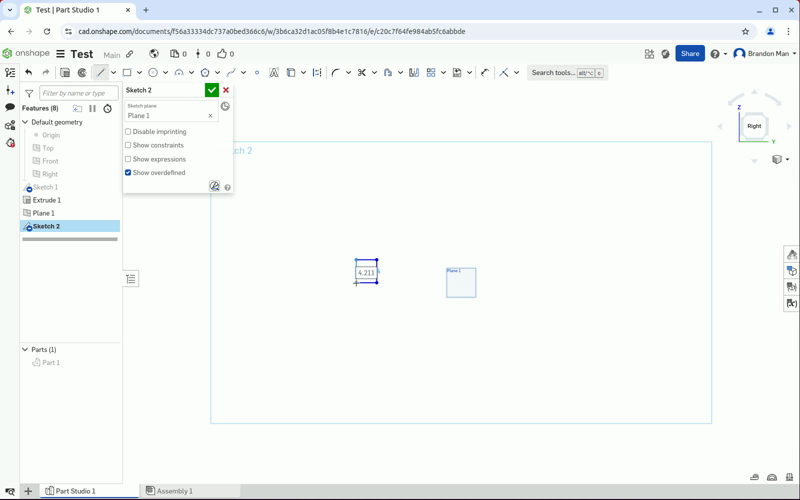
key_up(shift)
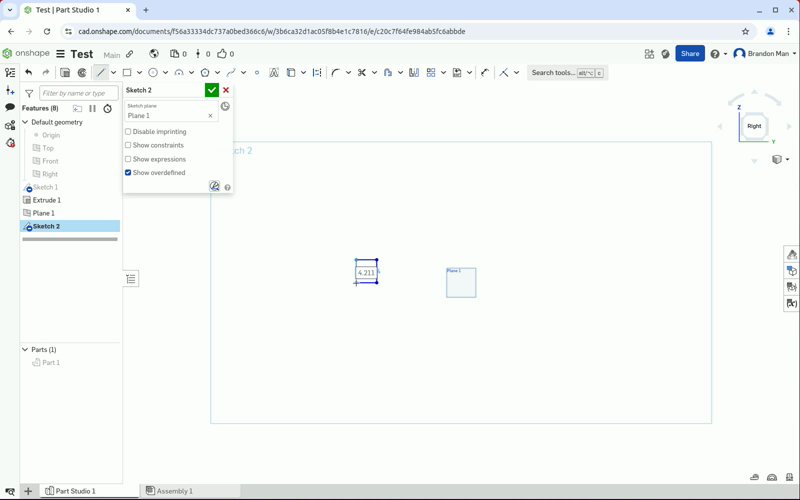
click(356, 282)
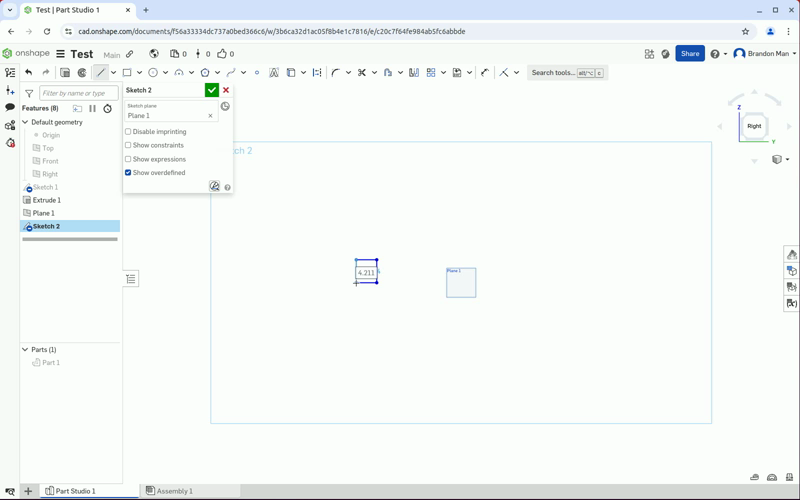
key(esc)
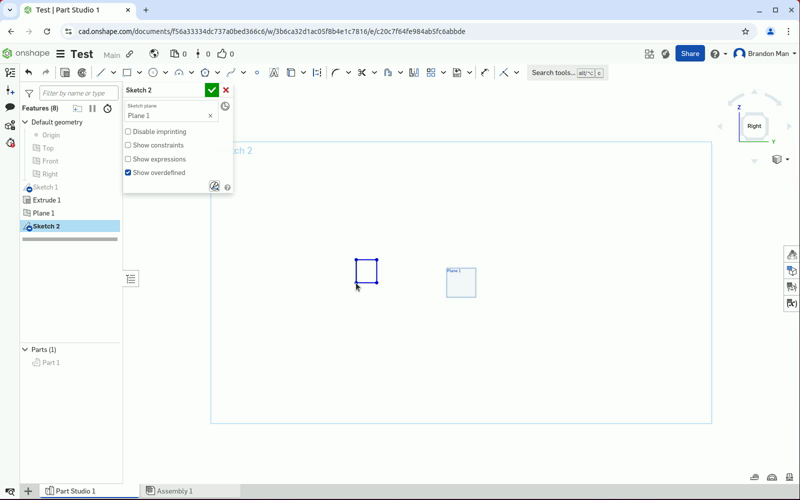
mouse_move(365, 266)
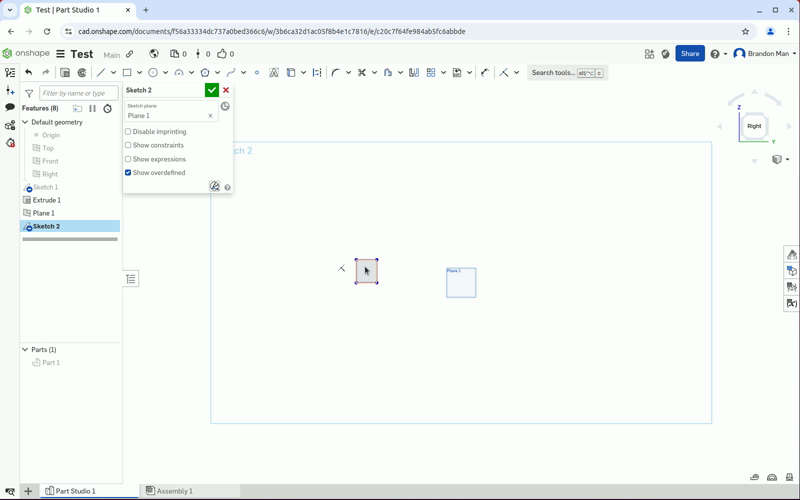
scroll(6)
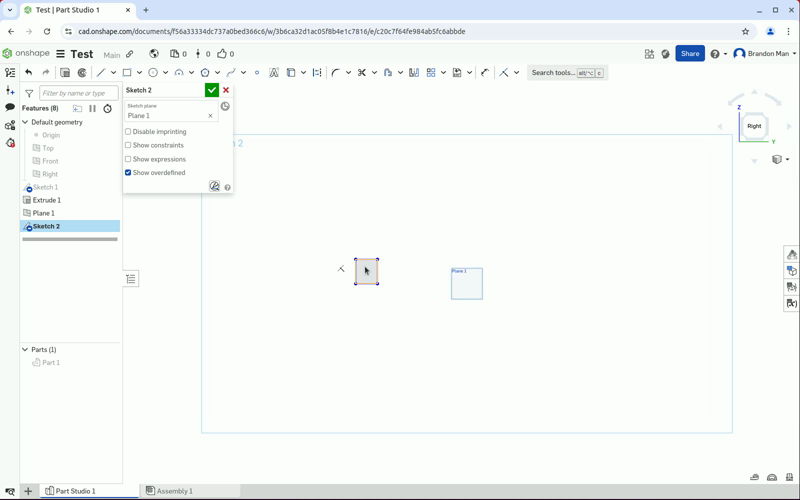
scroll(6)
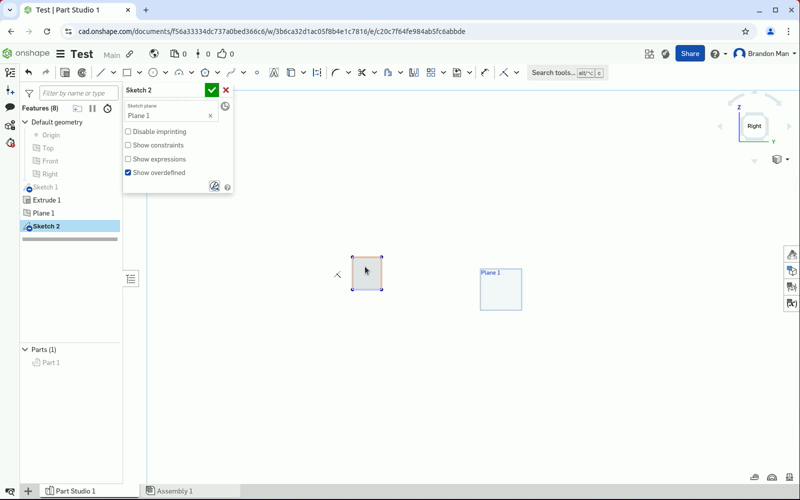
scroll(6)
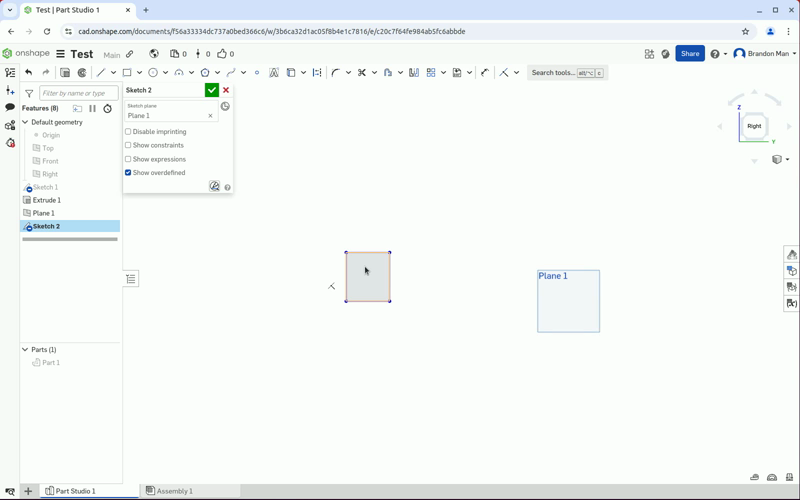
scroll(6)
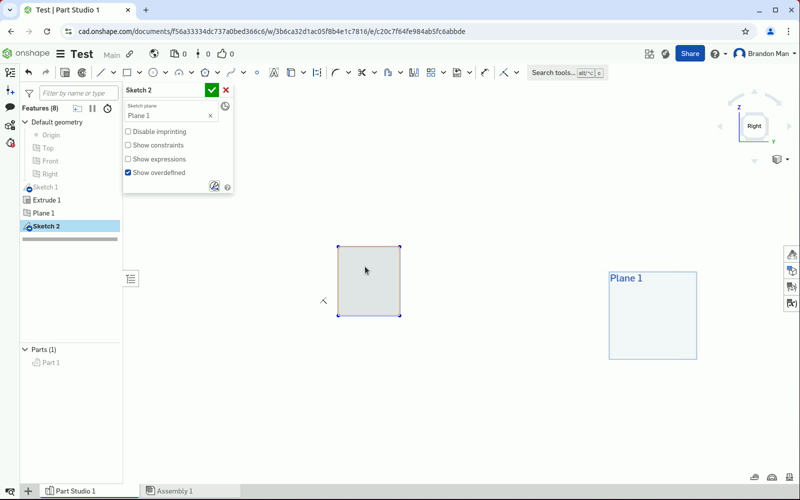
scroll(6)
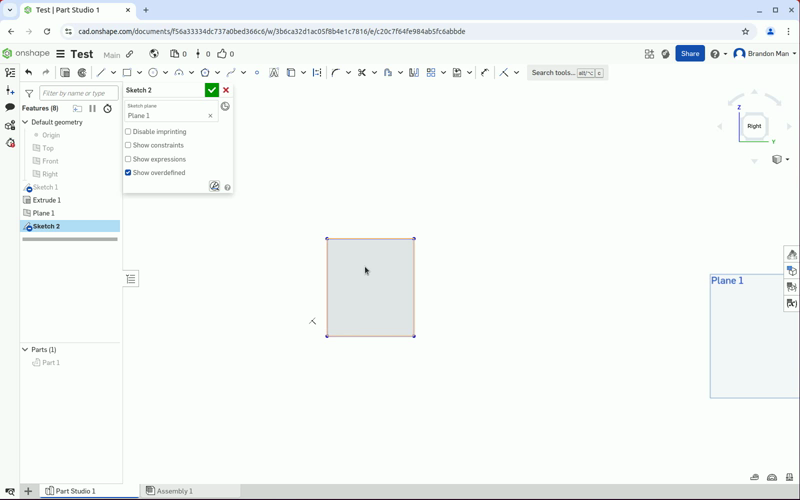
scroll(6)
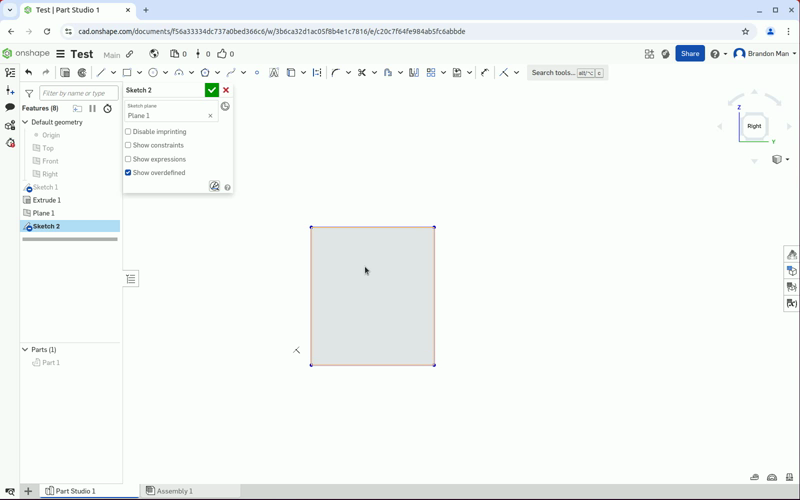
scroll(6)
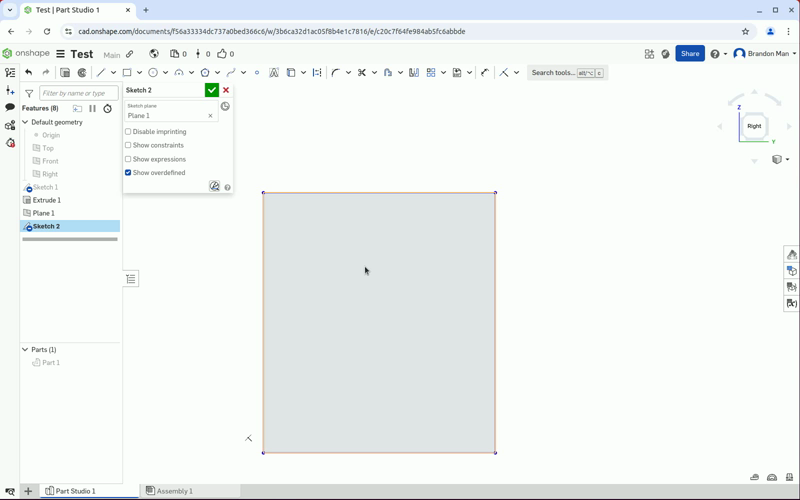
click(365, 266)
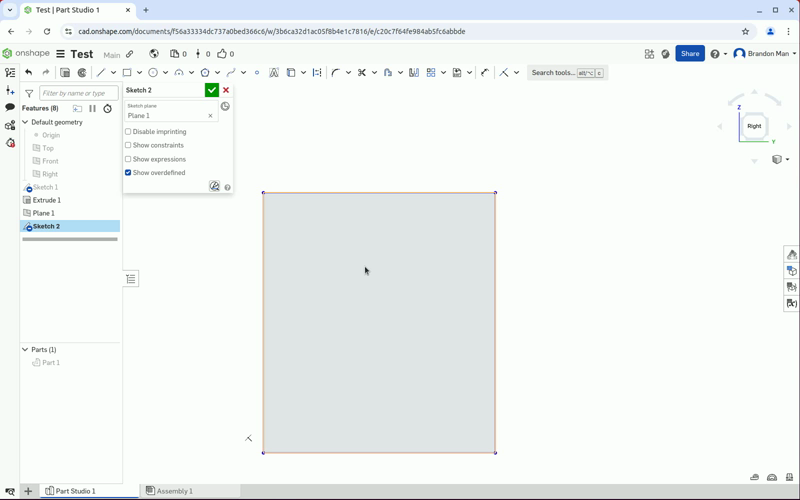
scroll(-6)
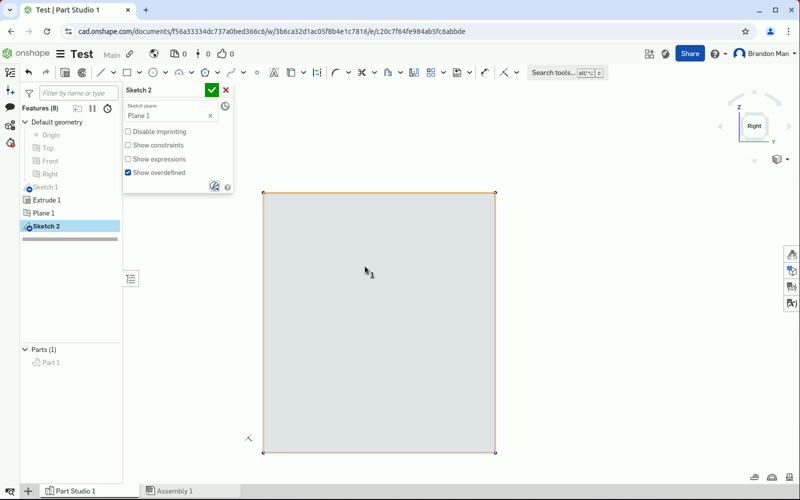
scroll(-6)
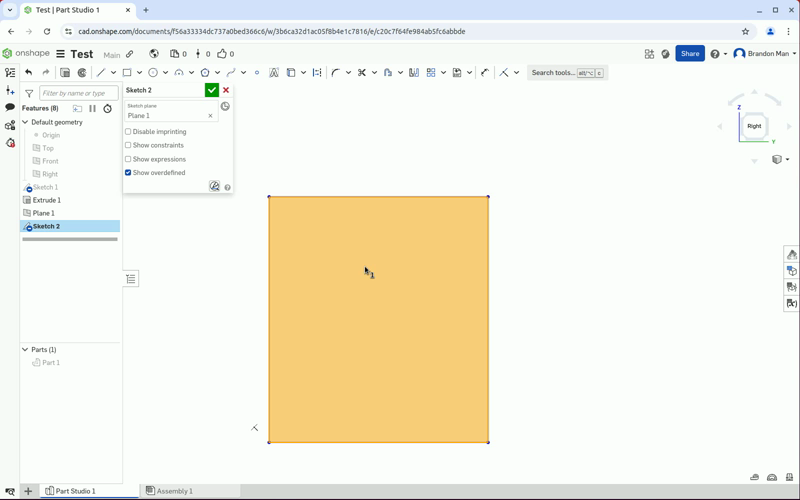
scroll(-6)
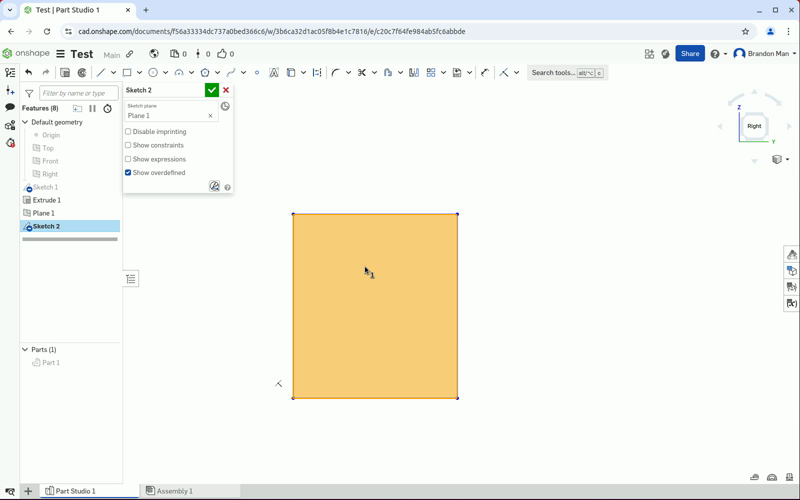
scroll(-6)
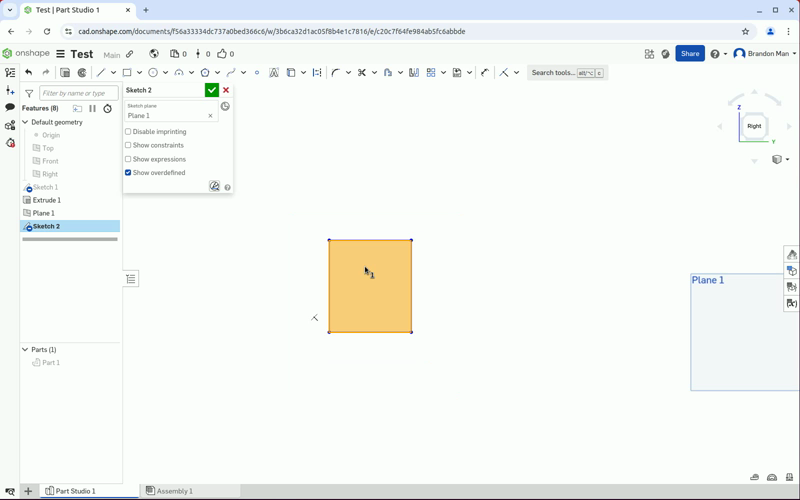
scroll(-6)
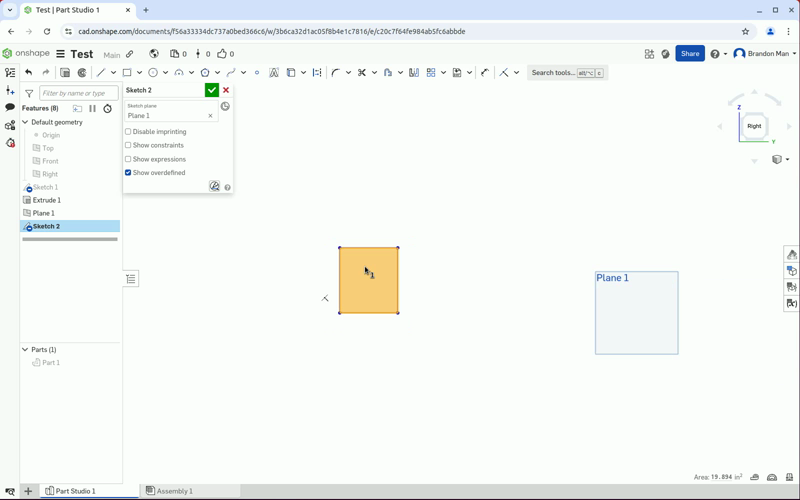
scroll(-6)
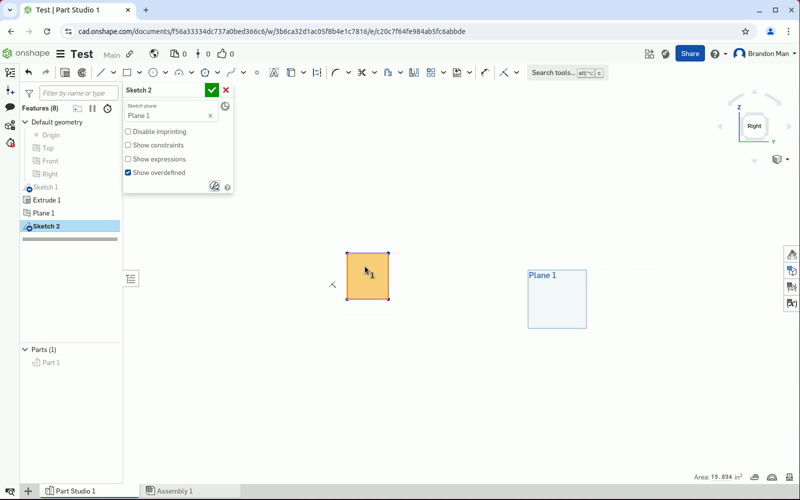
scroll(-6)
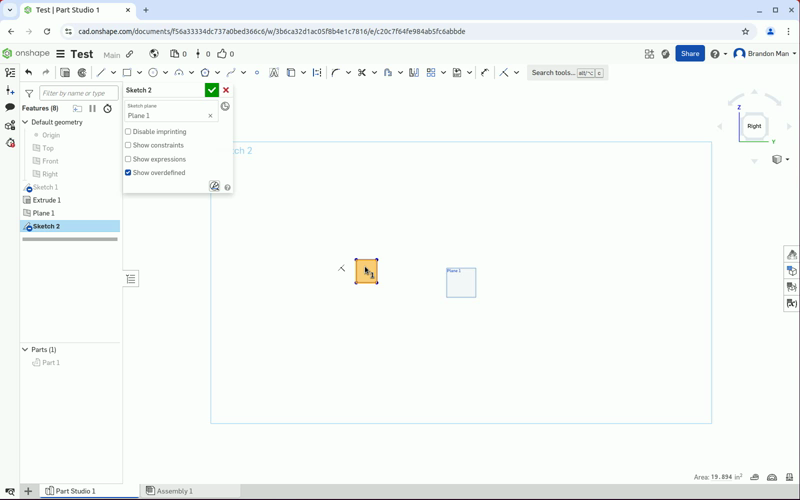
mouse_move(73, 352)
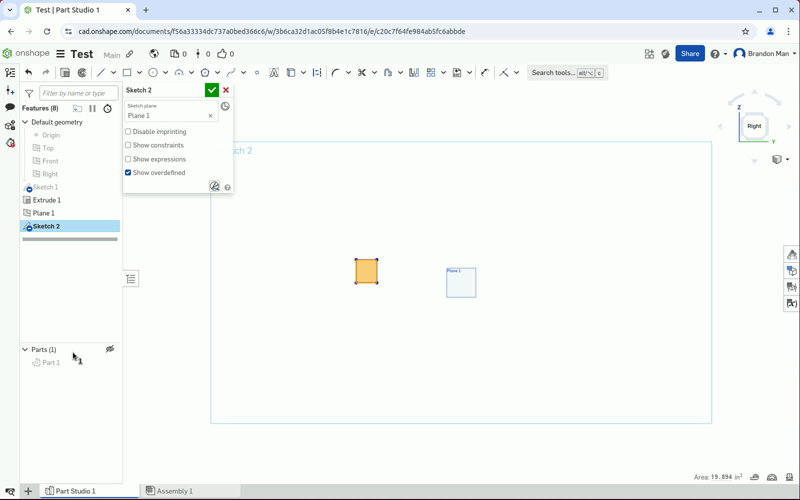
key(shift+y)
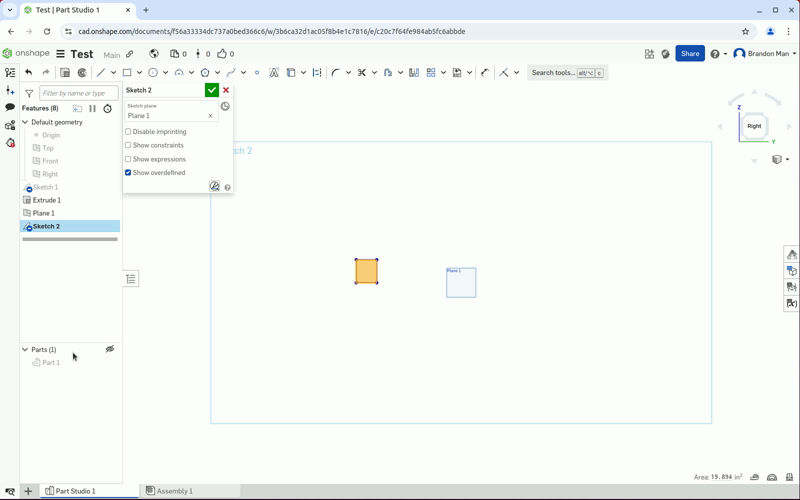
key(shift+e)
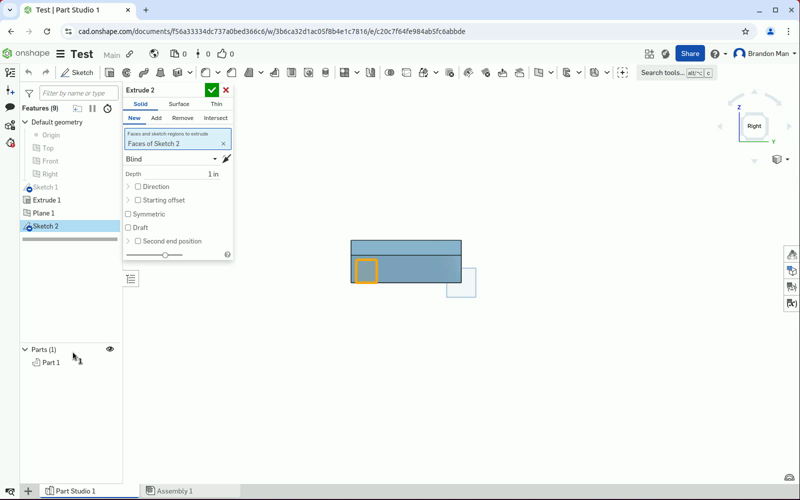
mouse_move(143, 106)
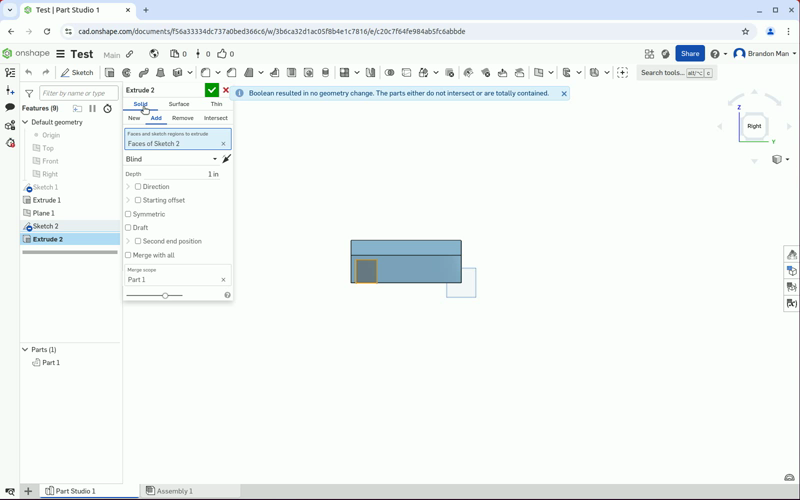
click(143, 106)
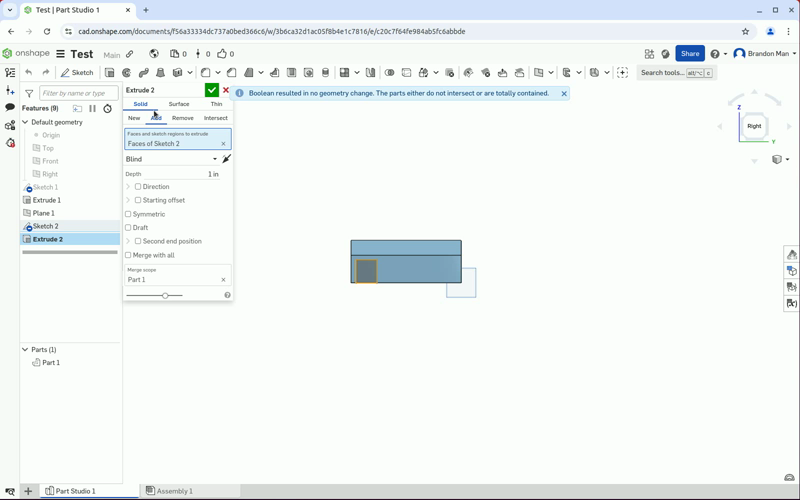
mouse_move(186, 120)
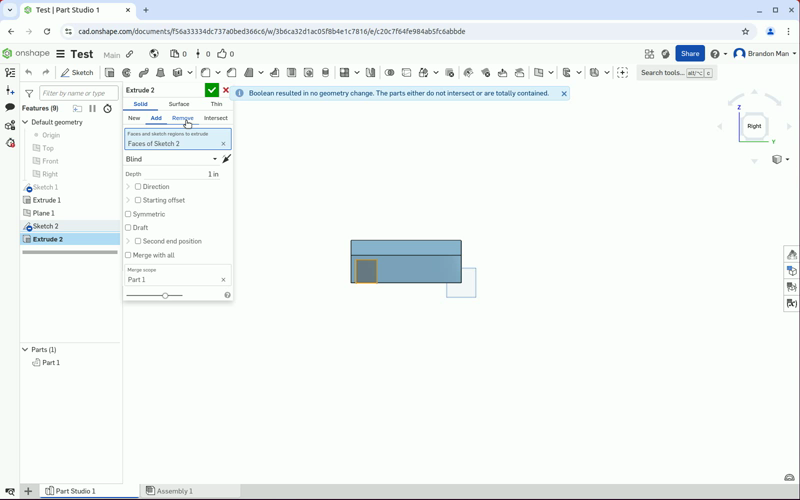
click(186, 120)
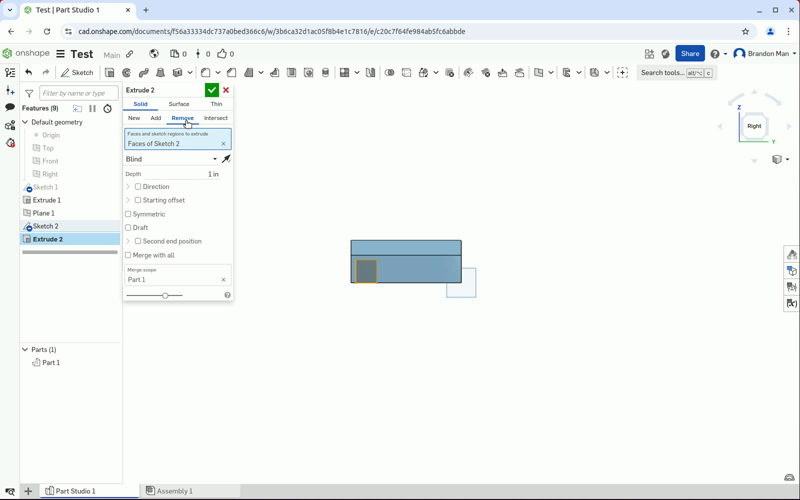
key(tab, 4)
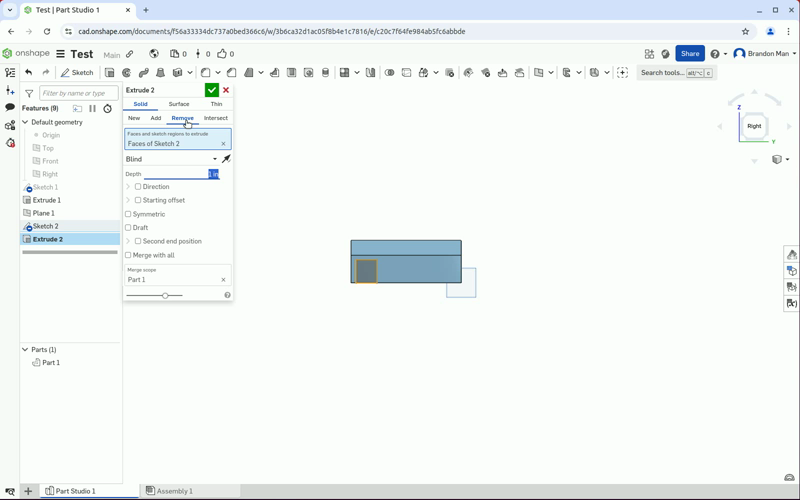
text(16.609)
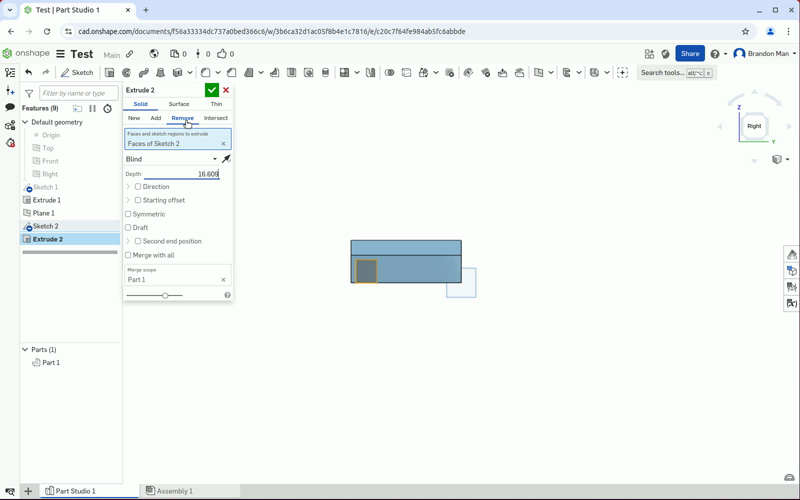
key(tab, 6)
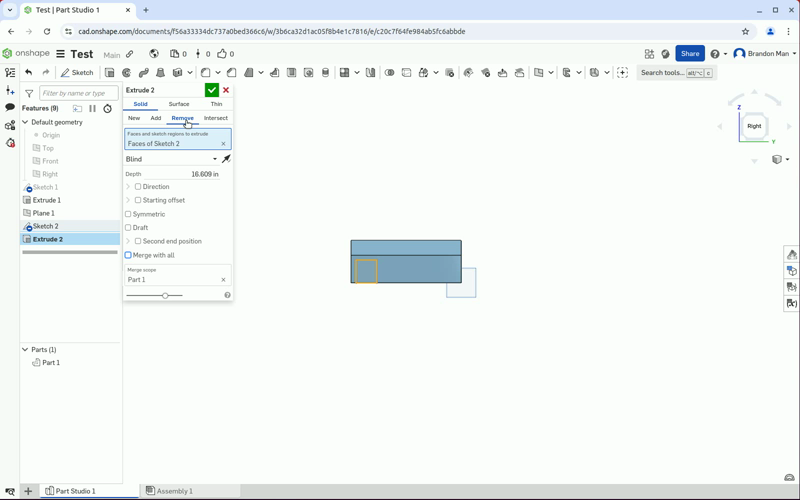
key(space)
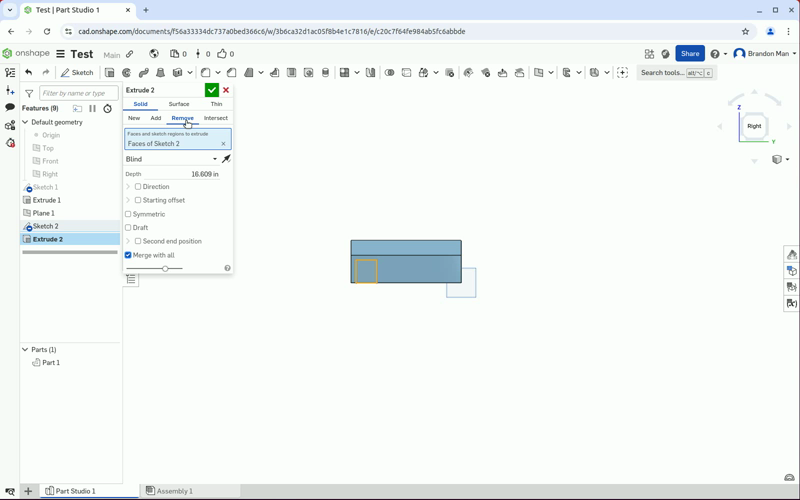
key(enter)
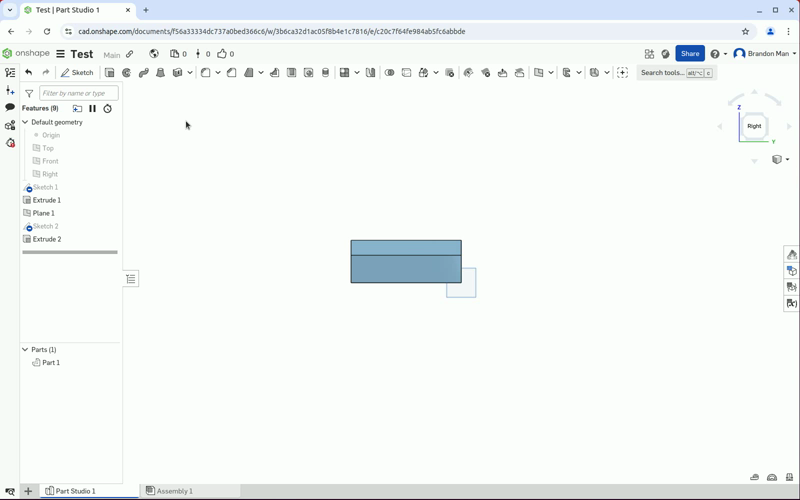
key(shift+h)
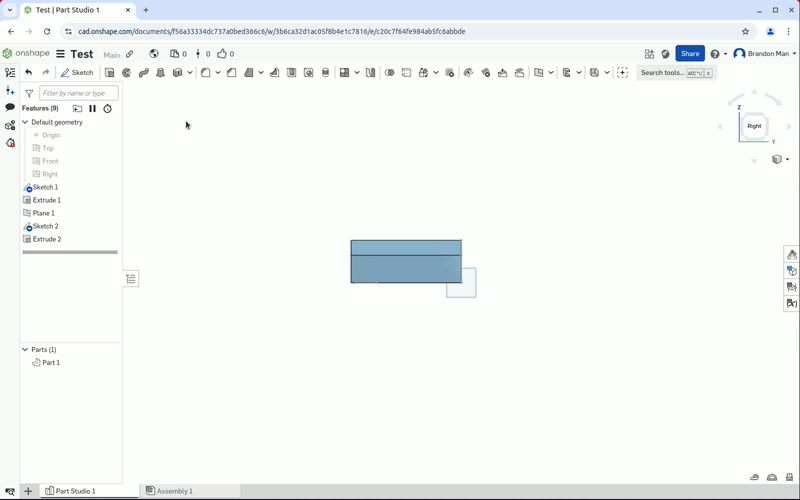
key(shift+h)
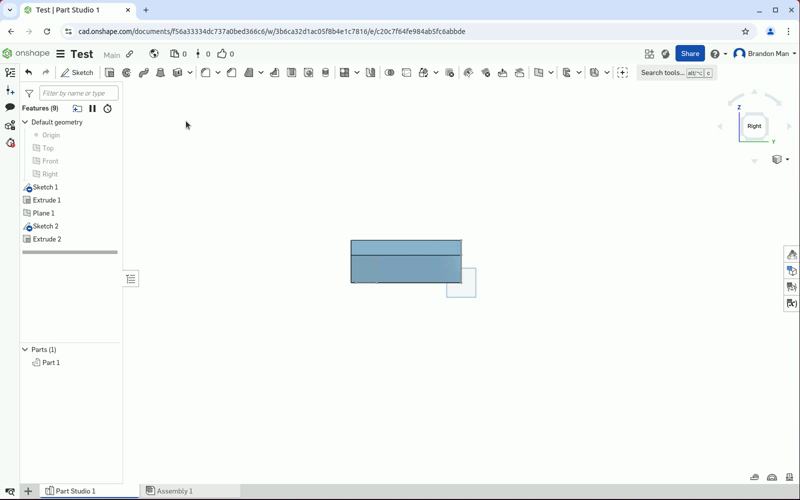
key(shift+7)
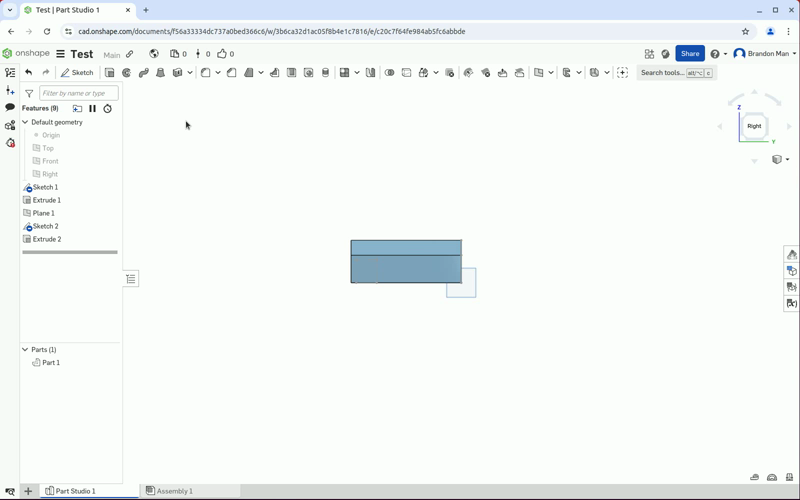
key(right, 2)
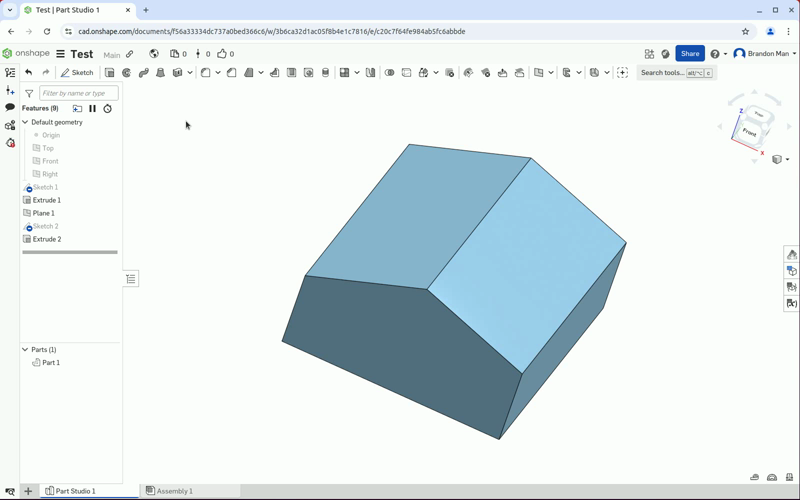
key(down, 2)
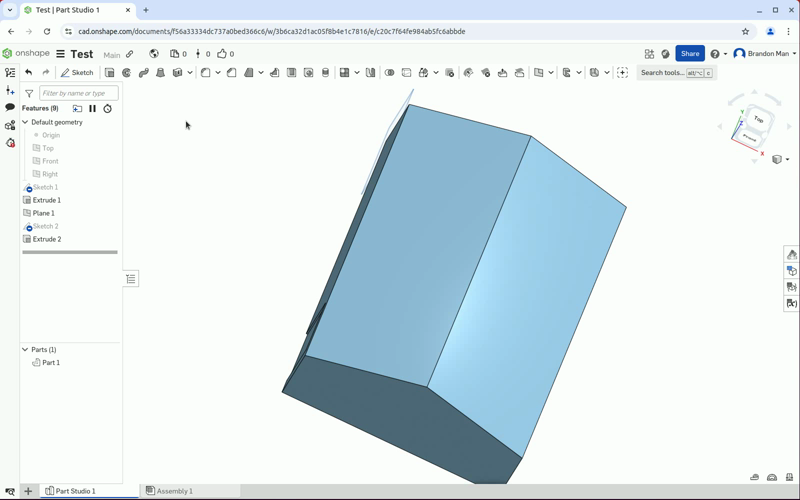
key(up, 2)
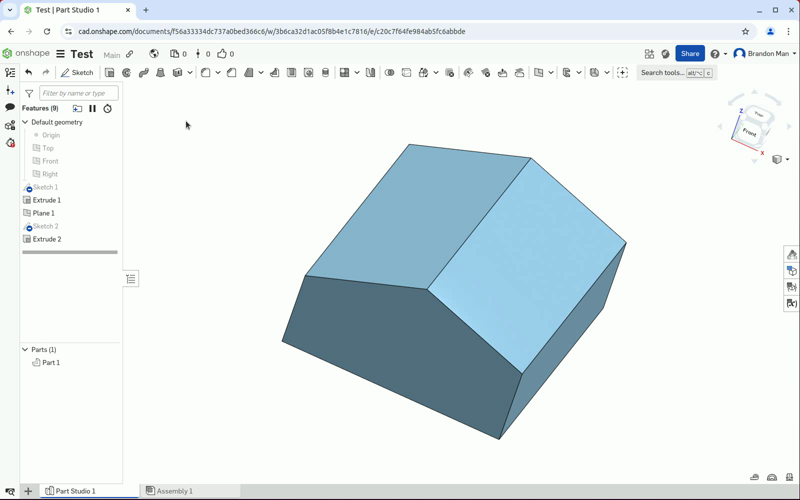
key(left, 2)
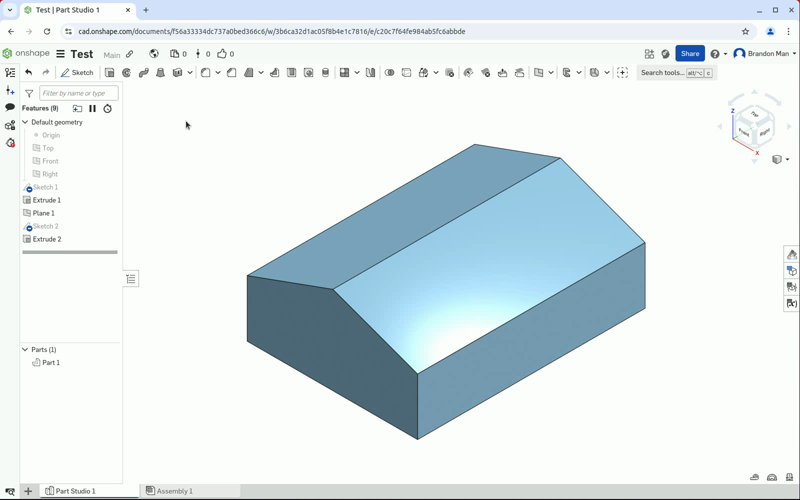
mouse_move(73, 189)
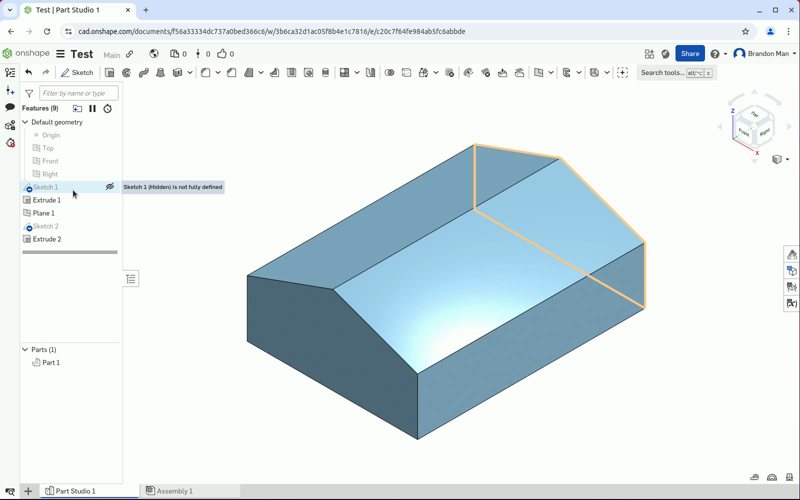
click(73, 189)